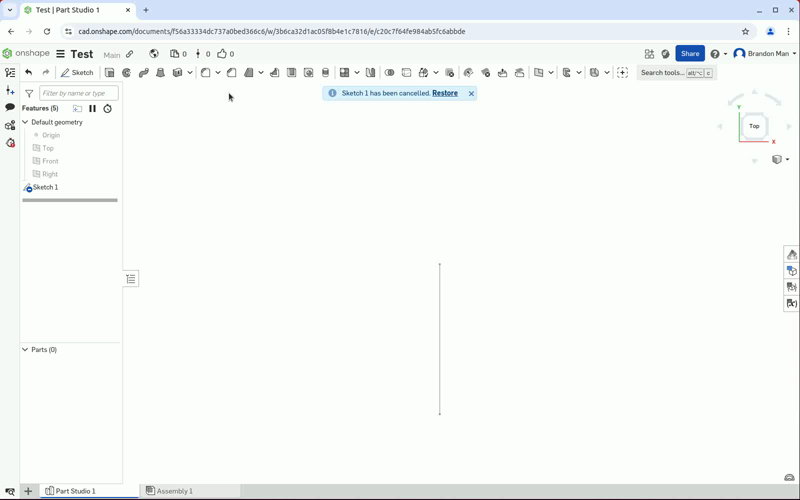
key(shift+h)
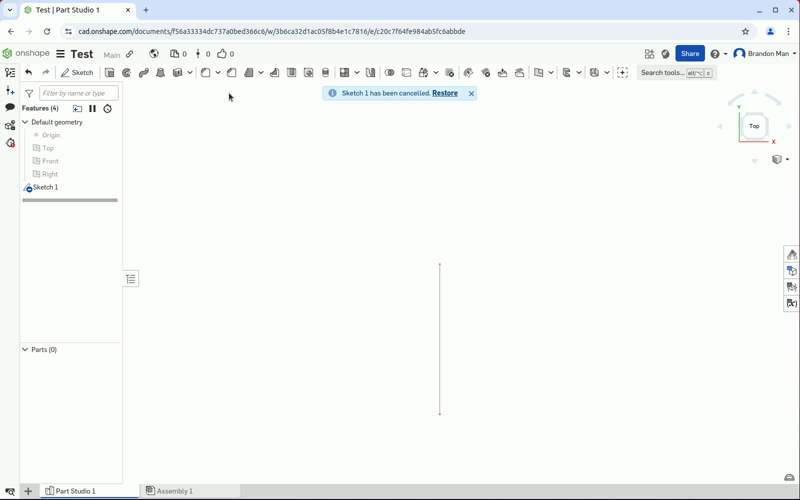
key(shift+s)
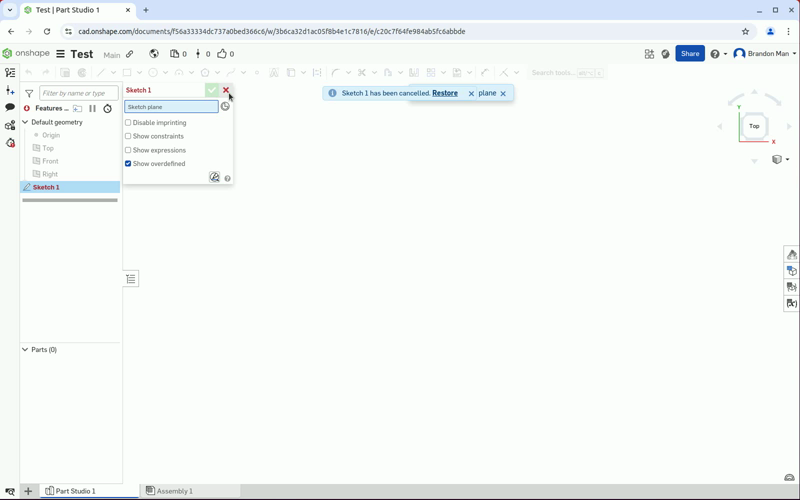
mouse_move(73, 150)
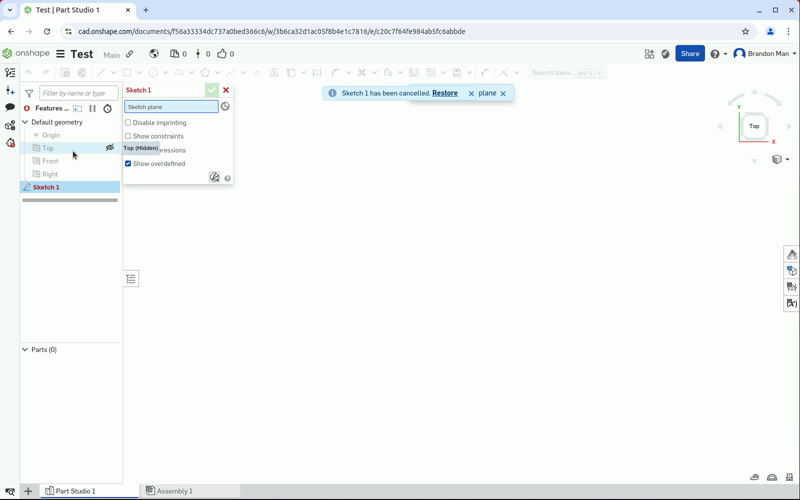
click(73, 150)
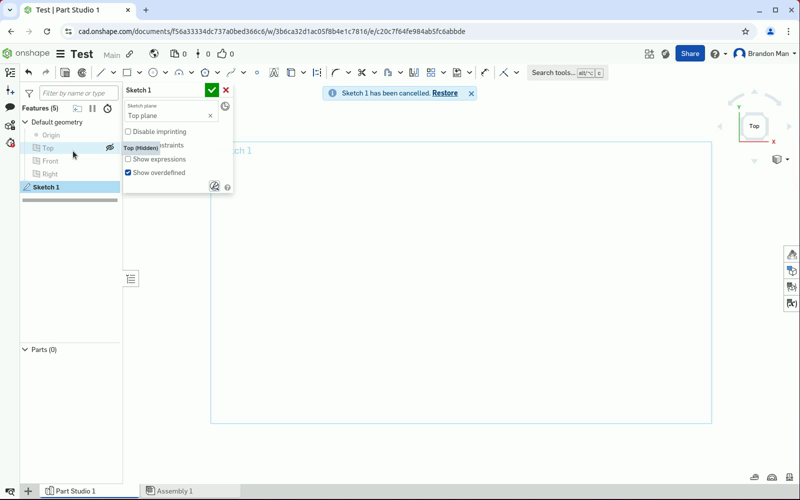
mouse_move(73, 352)
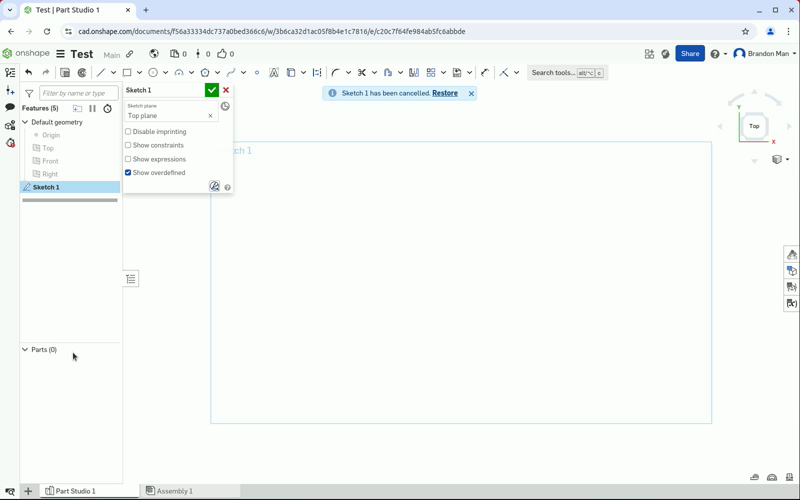
key(y)
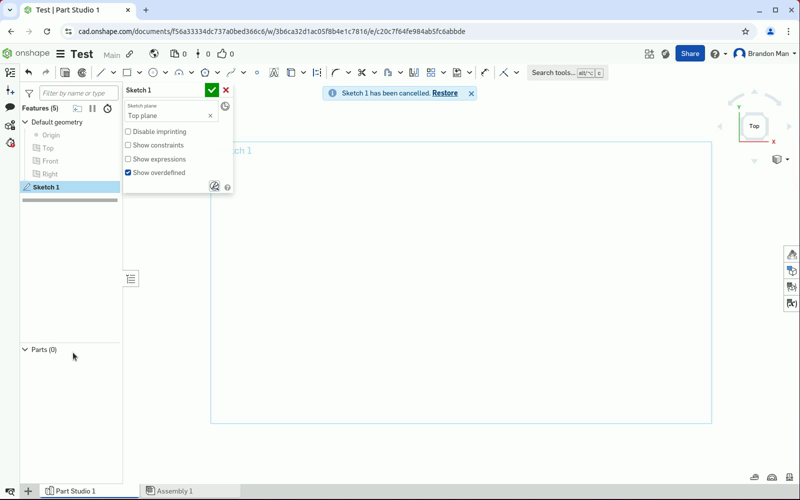
key(l)
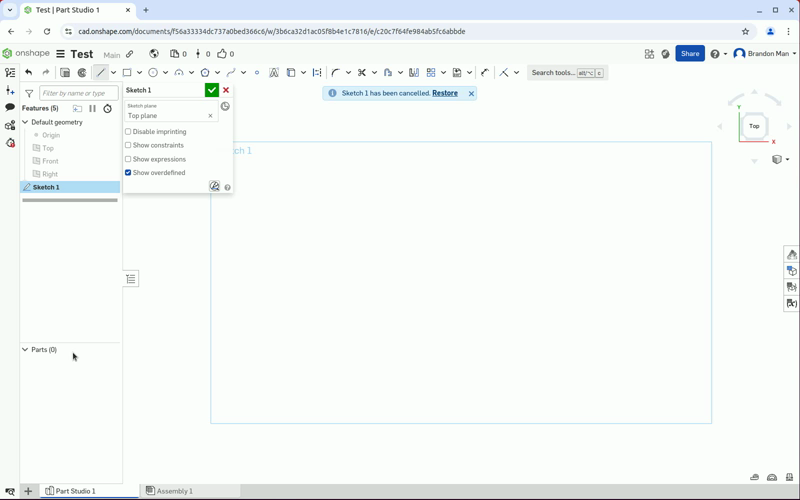
key_down(shift)
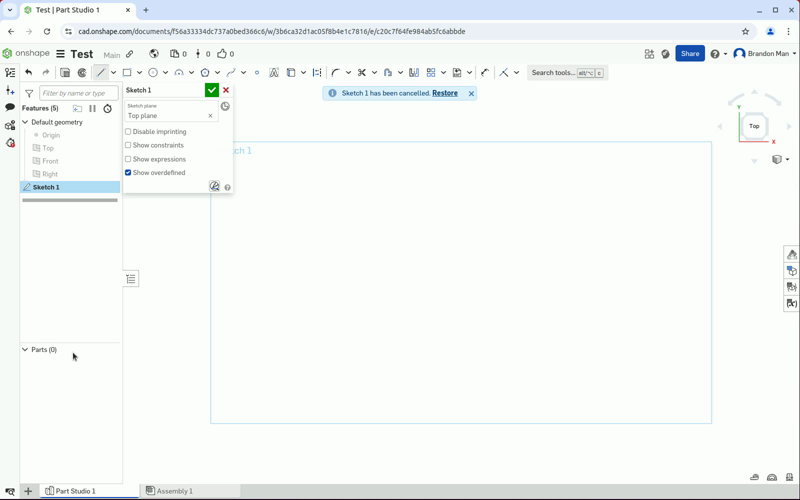
mouse_move(460, 282)
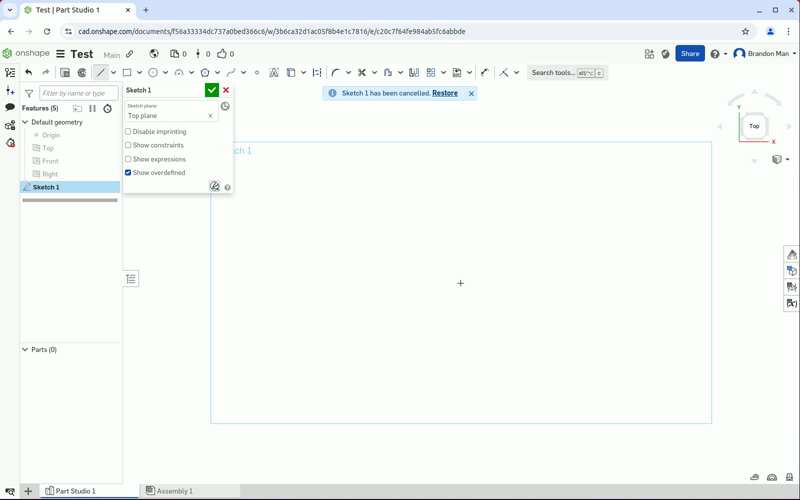
click(460, 282)
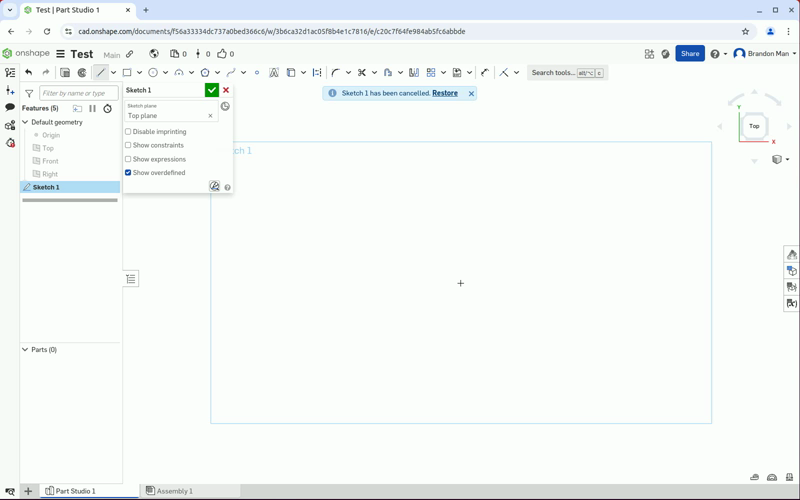
key_up(shift)
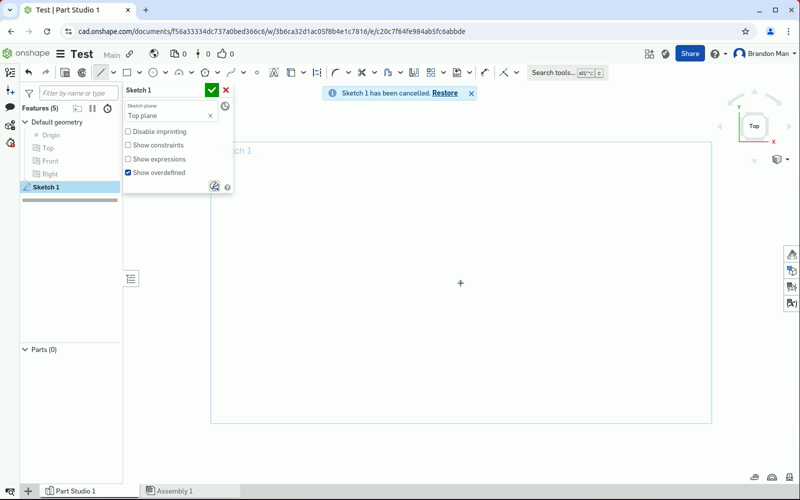
key_down(shift)
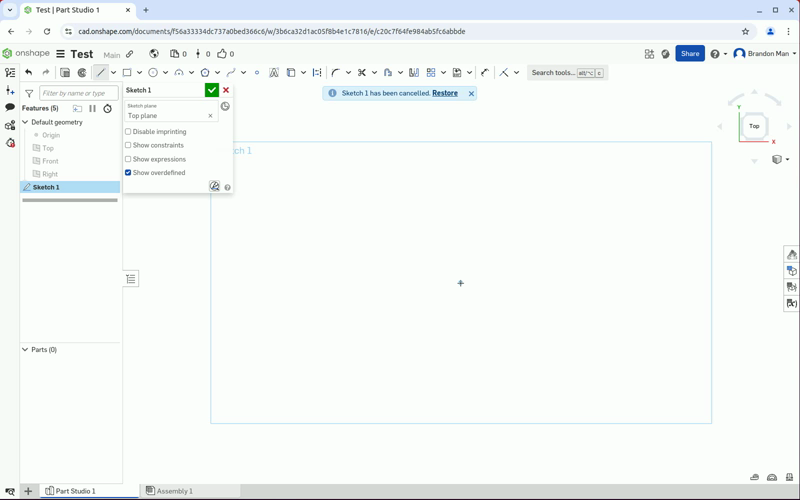
mouse_move(535, 282)
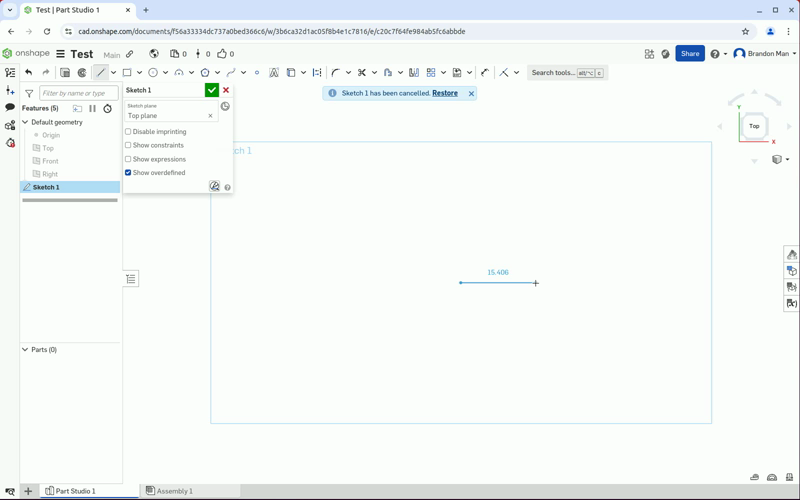
click(535, 282)
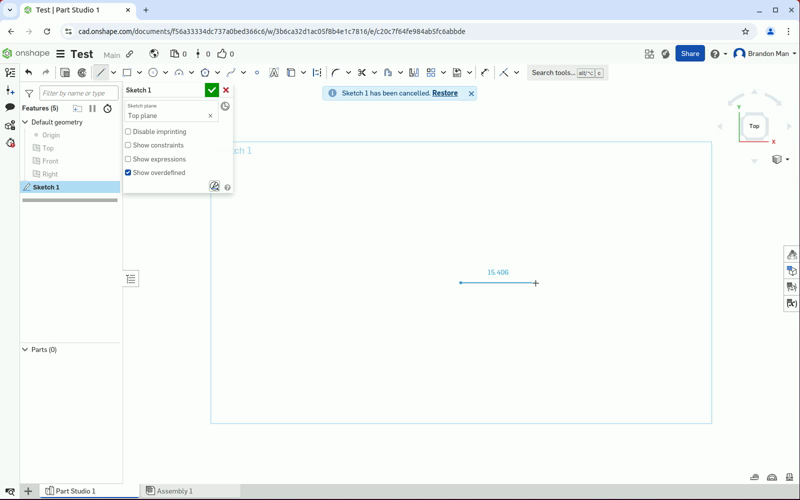
key_up(shift)
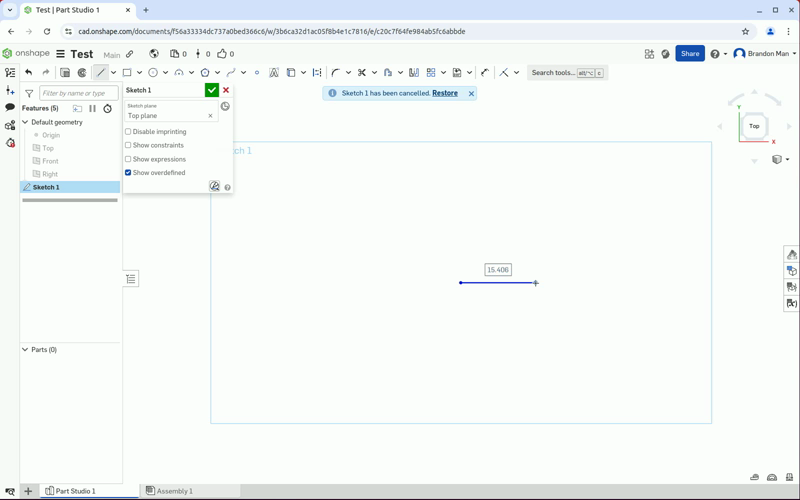
key_down(shift)
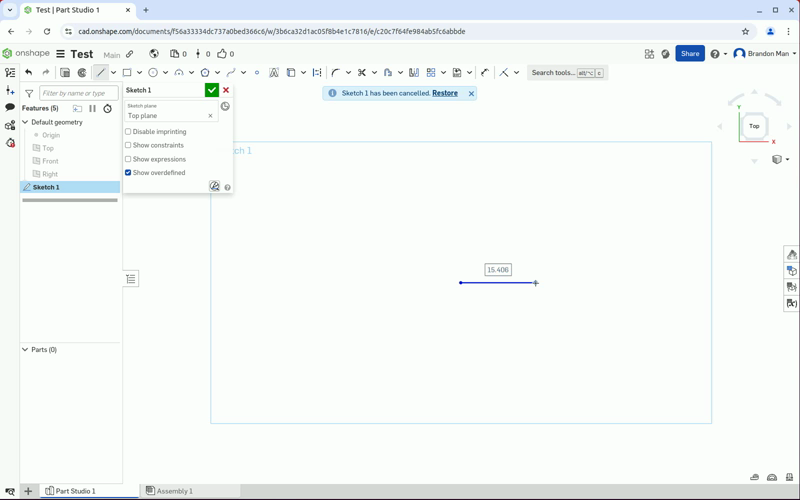
mouse_move(535, 170)
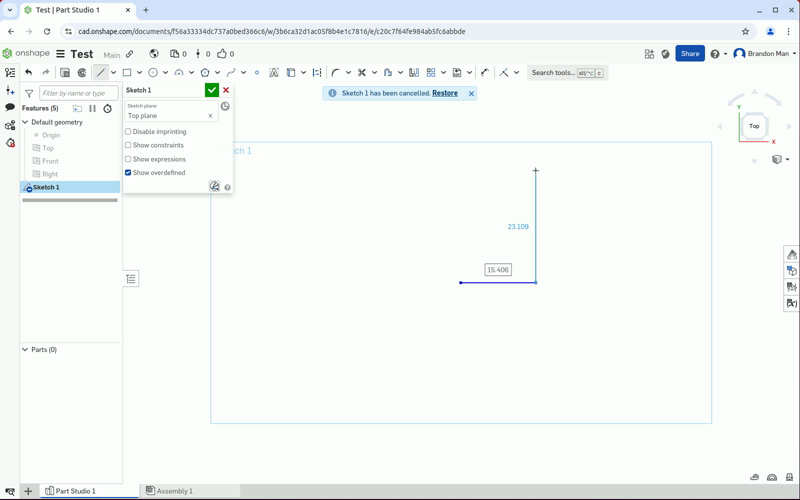
click(535, 170)
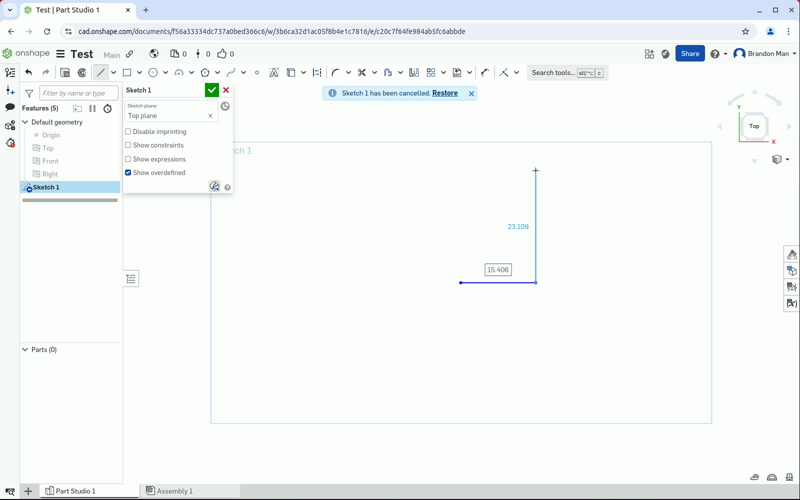
key_up(shift)
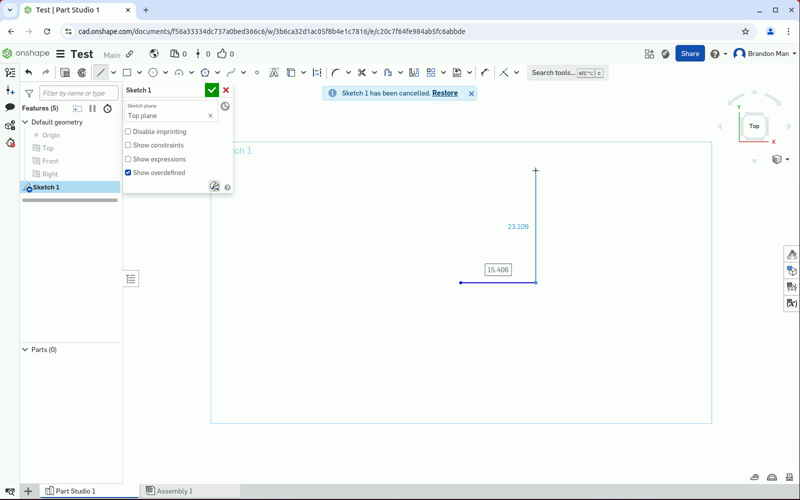
key_down(shift)
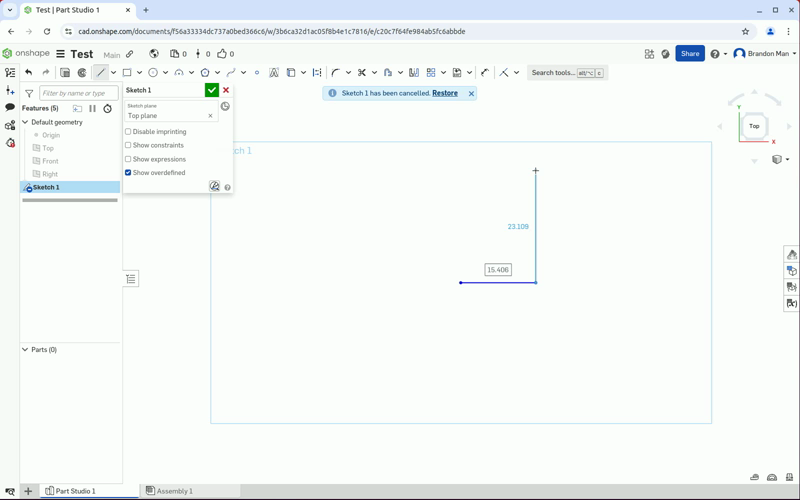
mouse_move(460, 170)
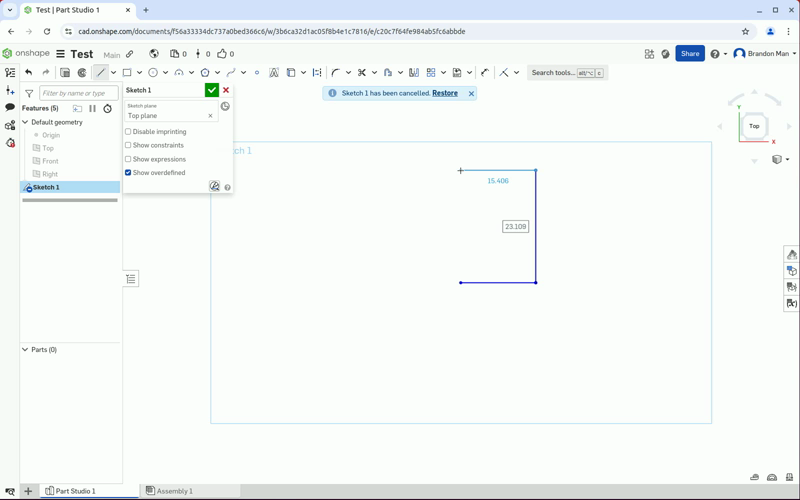
click(460, 170)
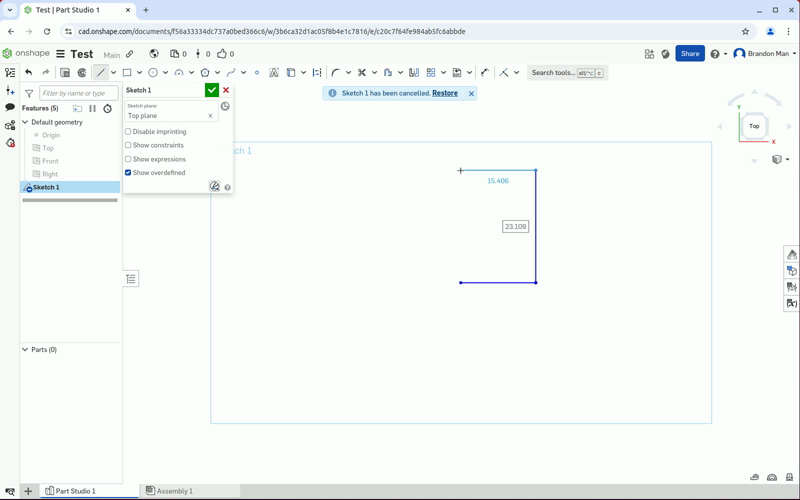
key_up(shift)
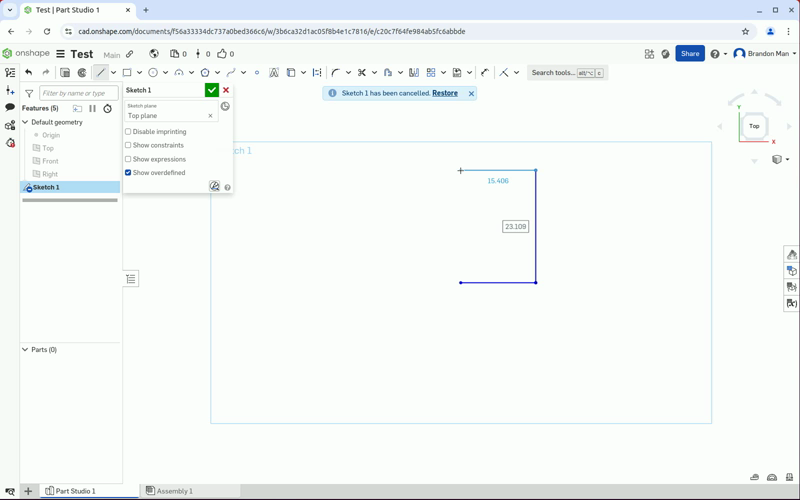
key_down(shift)
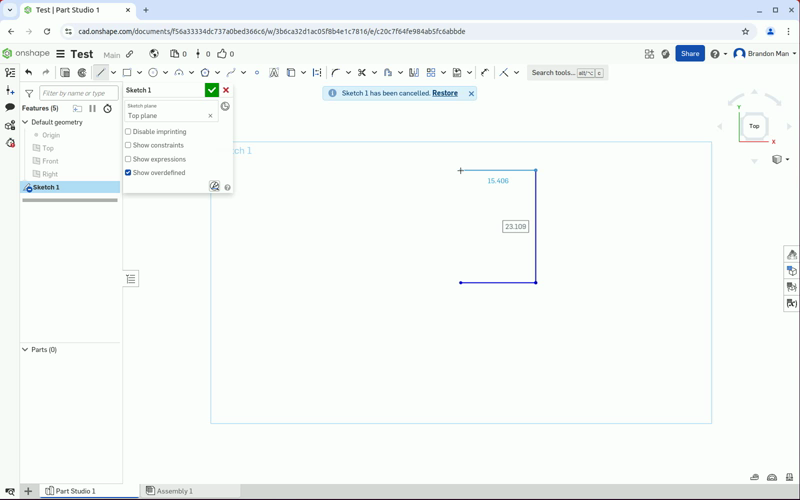
mouse_move(460, 282)
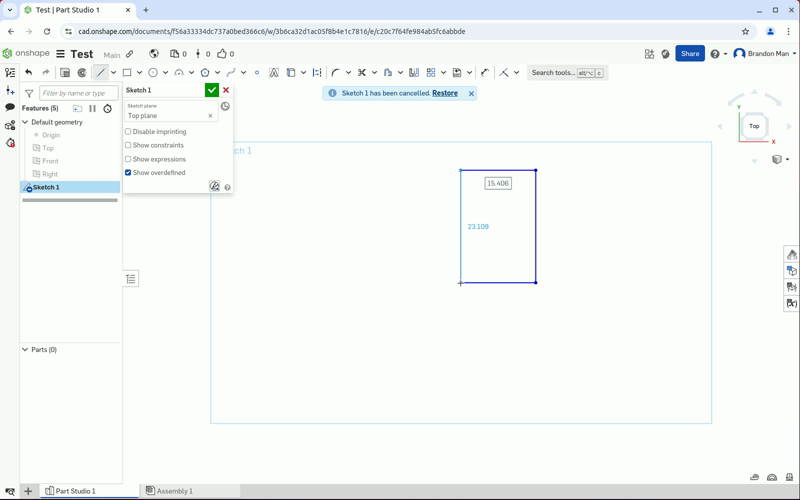
key_up(shift)
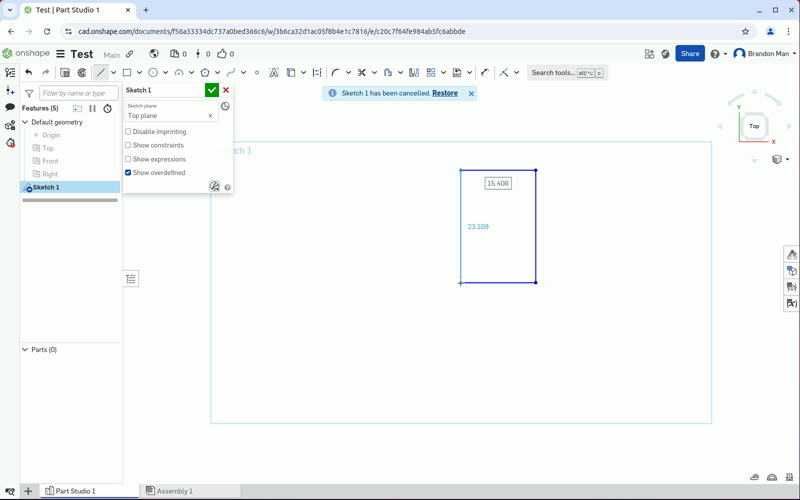
click(460, 282)
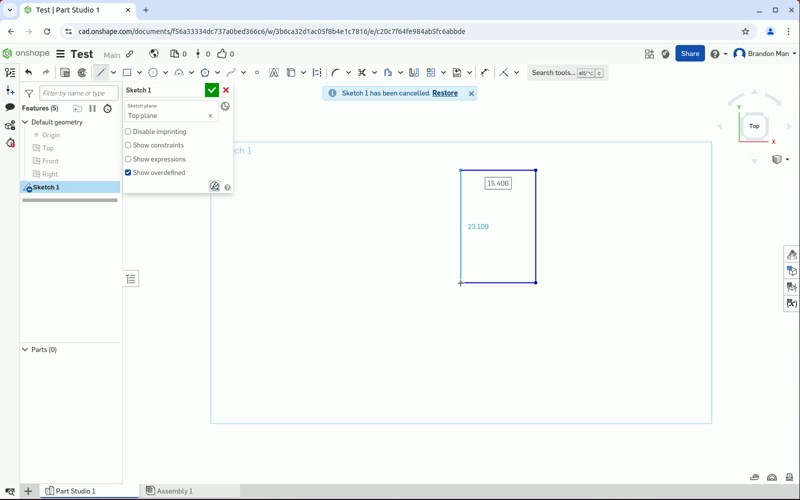
key(esc)
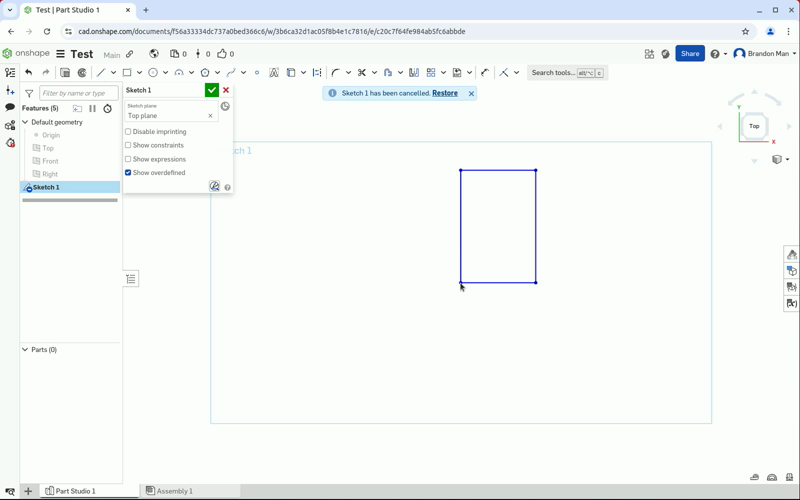
mouse_move(518, 273)
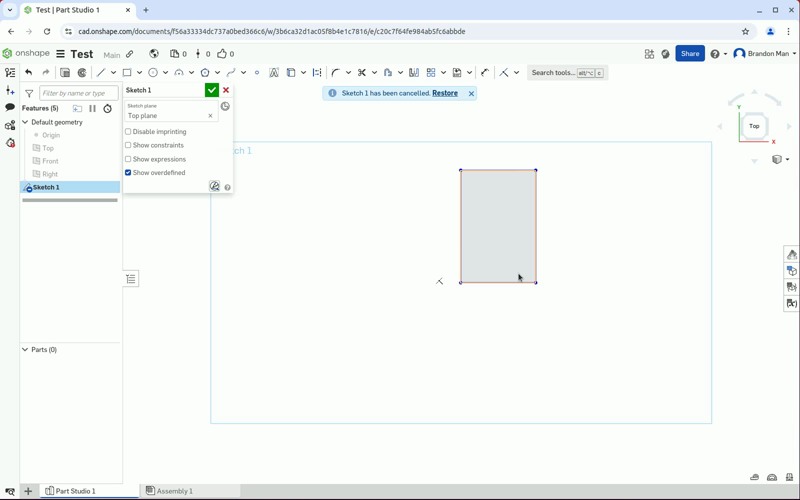
click(518, 273)
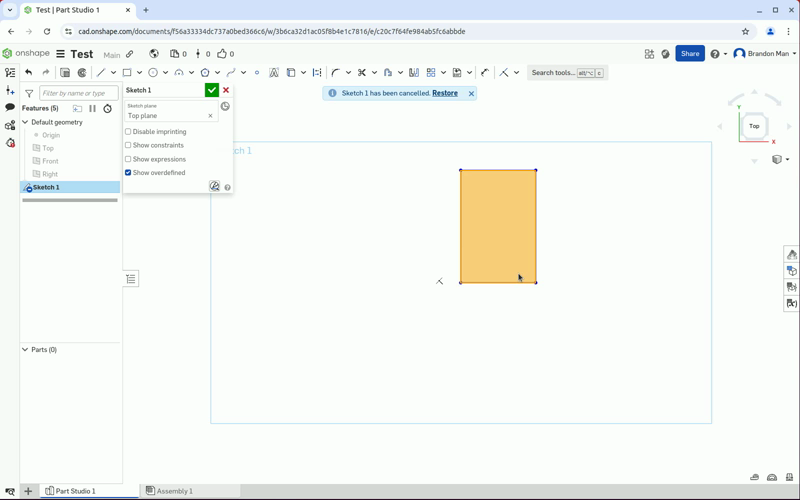
mouse_move(73, 352)
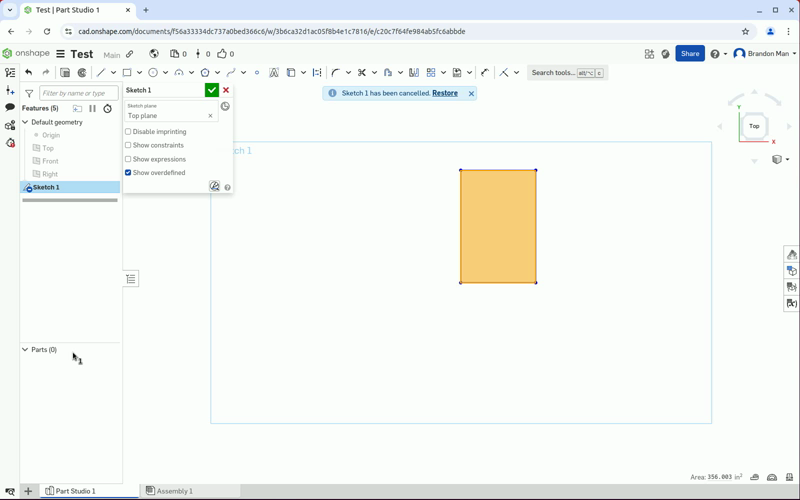
key(shift+y)
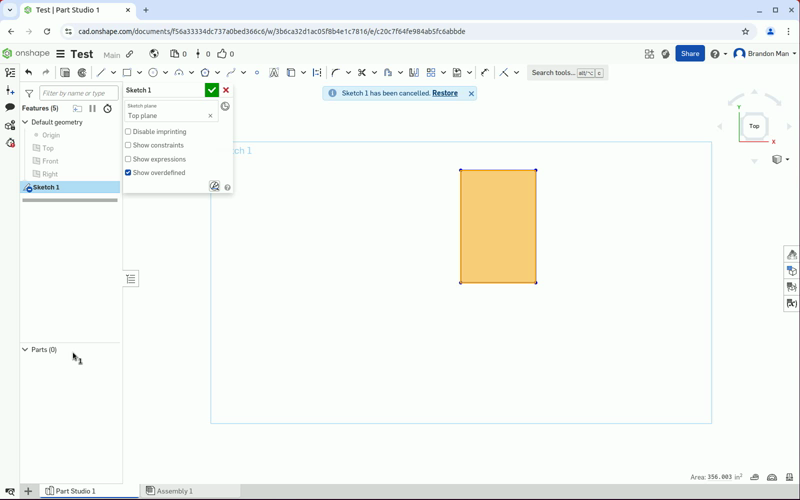
key(shift+e)
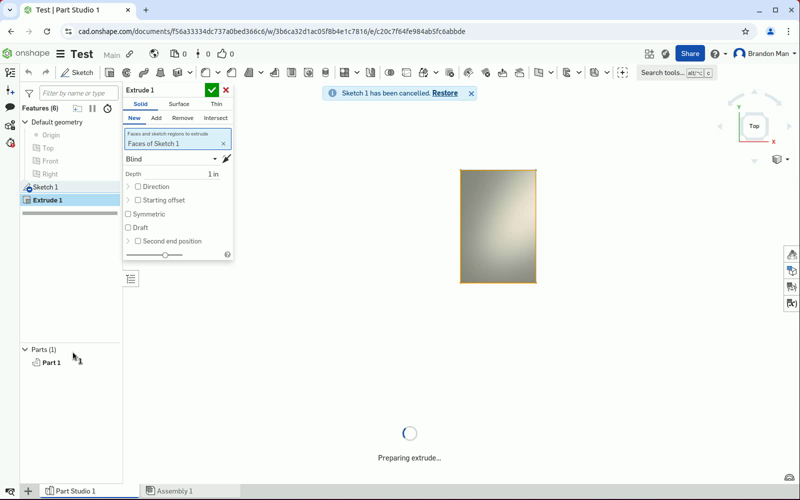
mouse_move(143, 106)
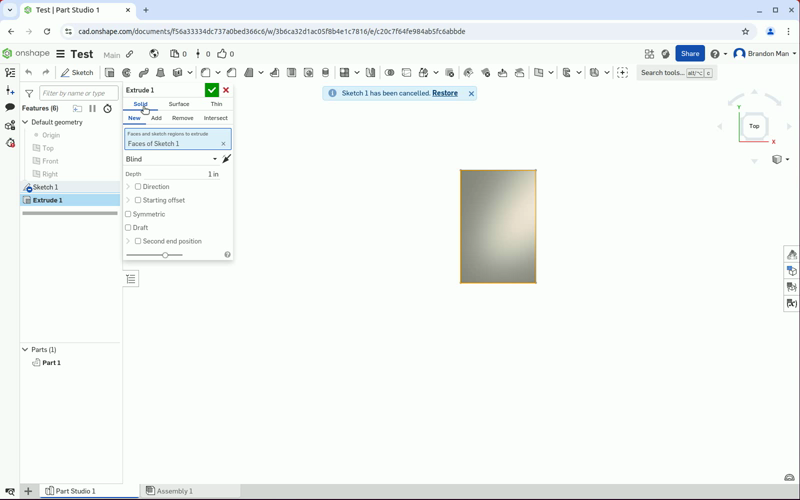
click(143, 106)
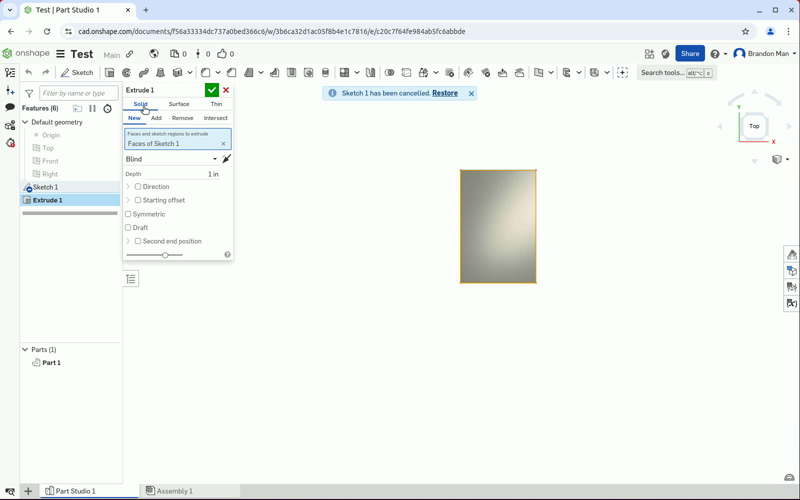
mouse_move(137, 120)
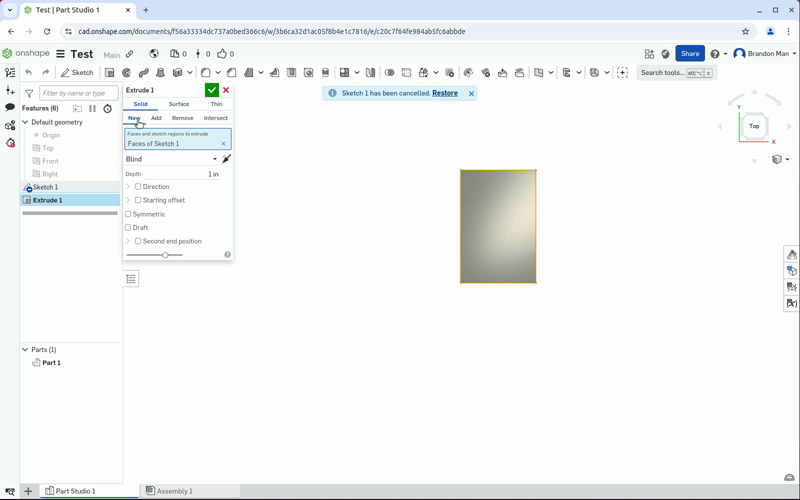
click(137, 120)
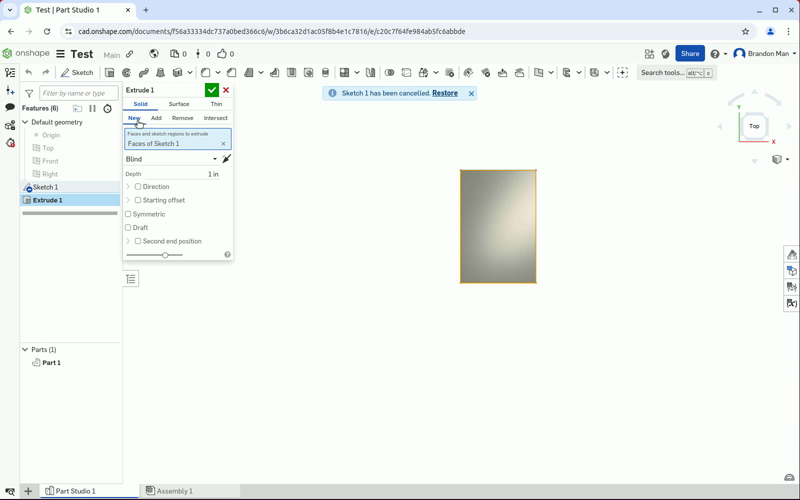
key(tab, 4)
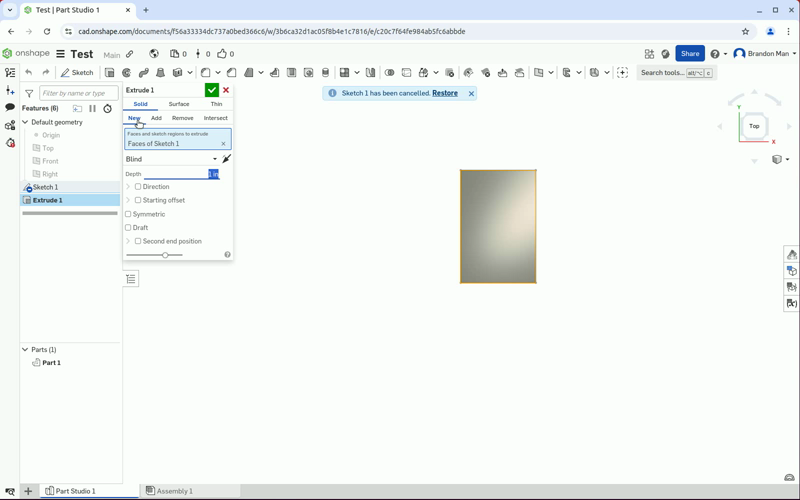
text(9.147)
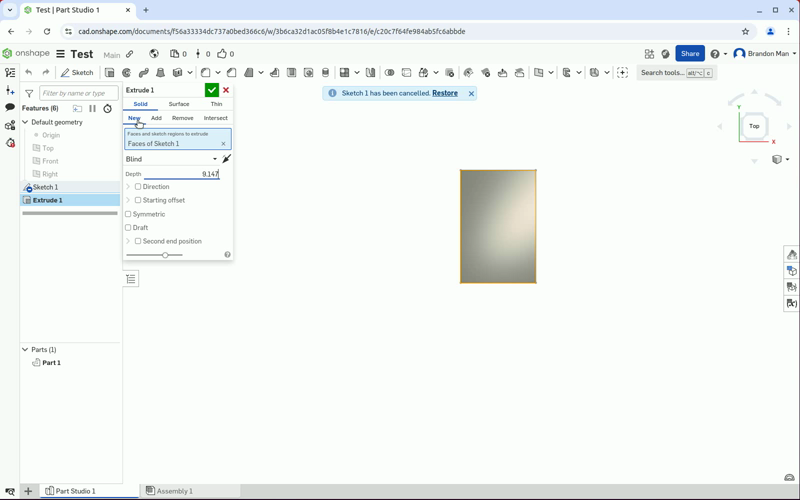
key(enter)
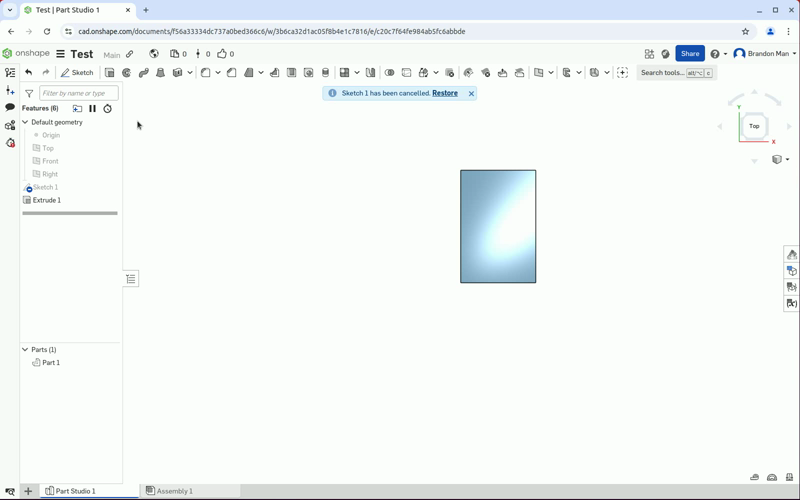
key(shift+h)
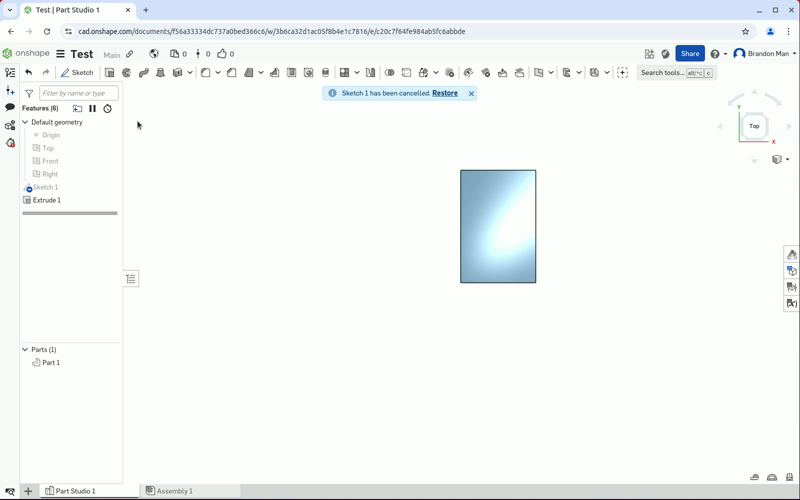
key(shift+h)
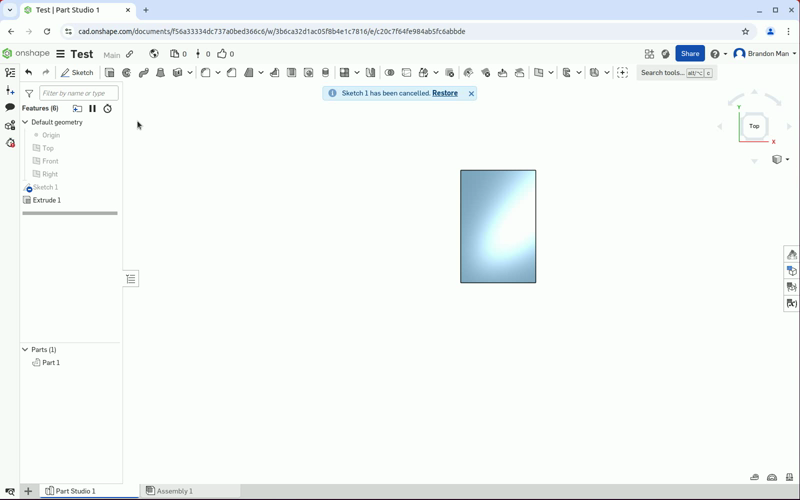
mouse_move(73, 189)
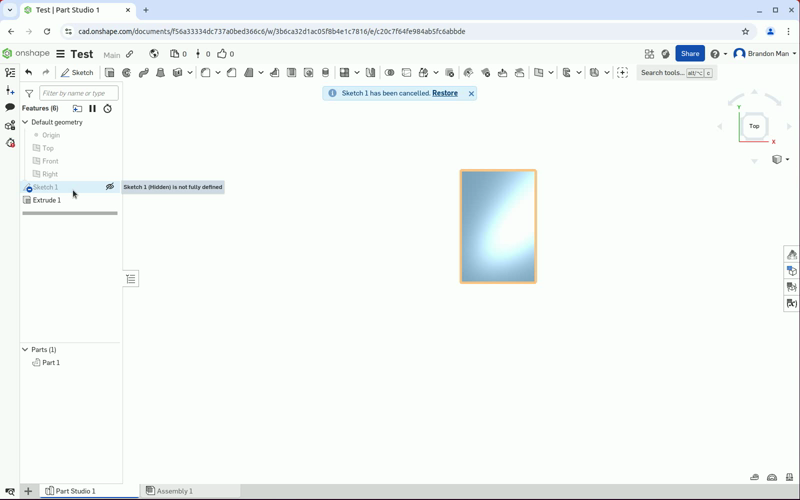
click(73, 189)
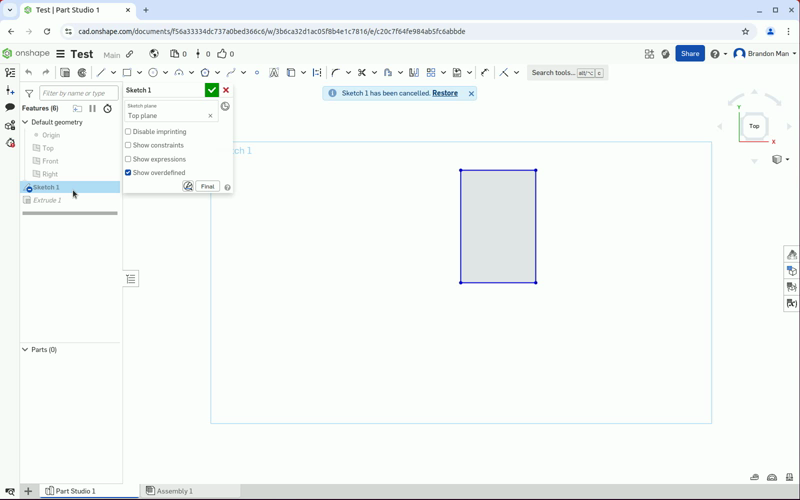
mouse_move(229, 92)
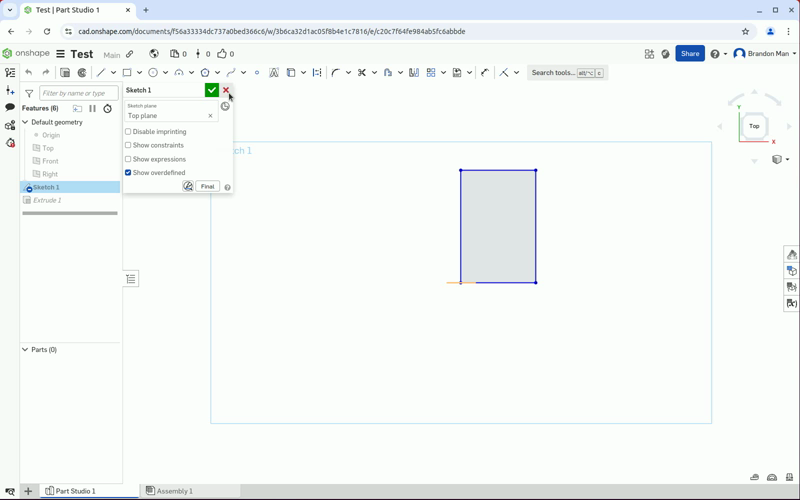
click(229, 92)
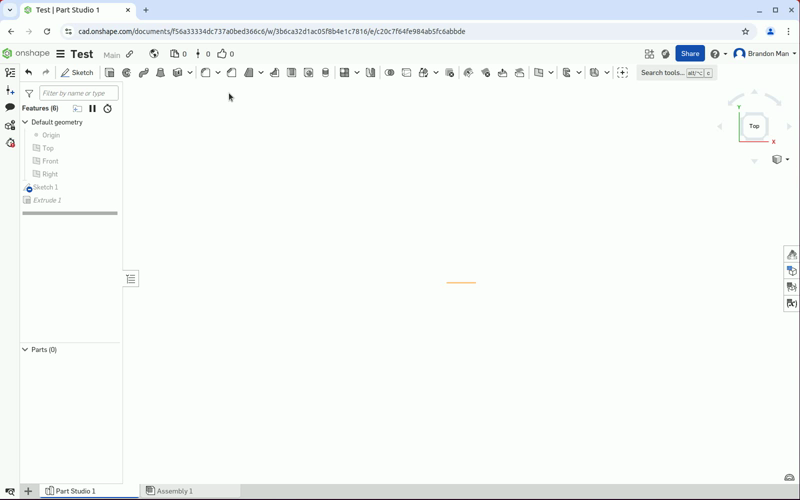
mouse_move(541, 75)
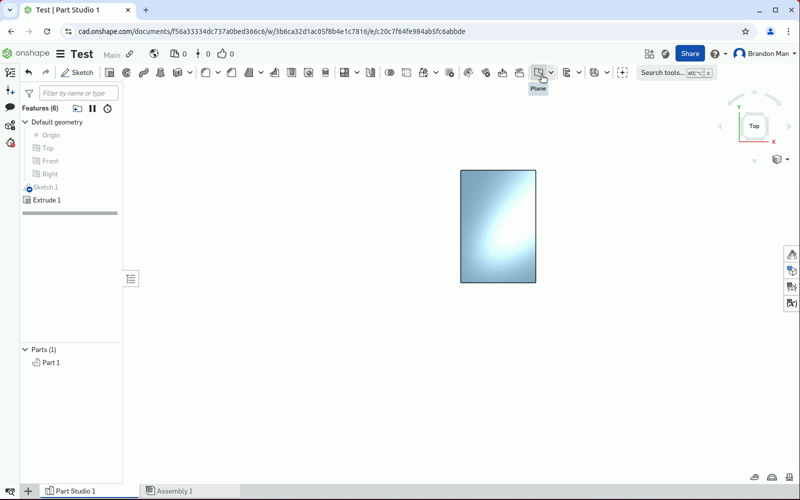
click(541, 75)
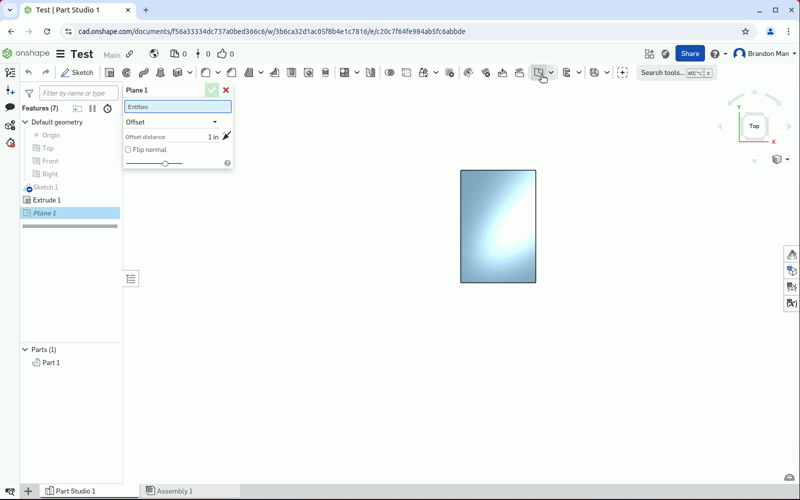
mouse_move(73, 150)
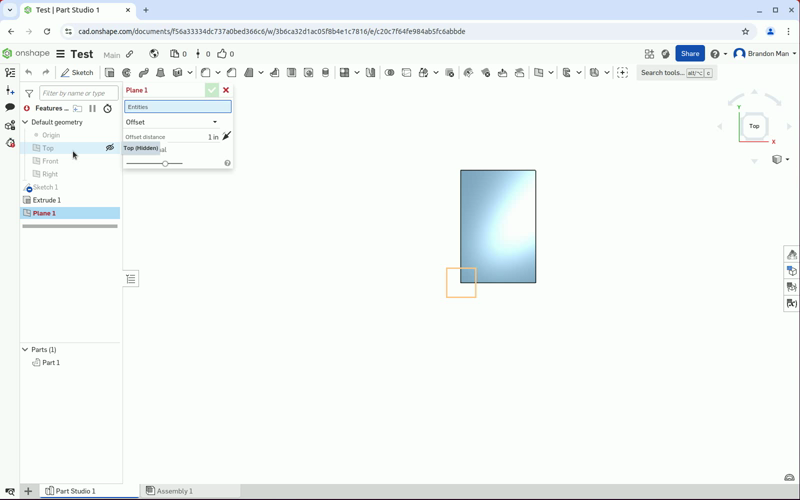
click(73, 150)
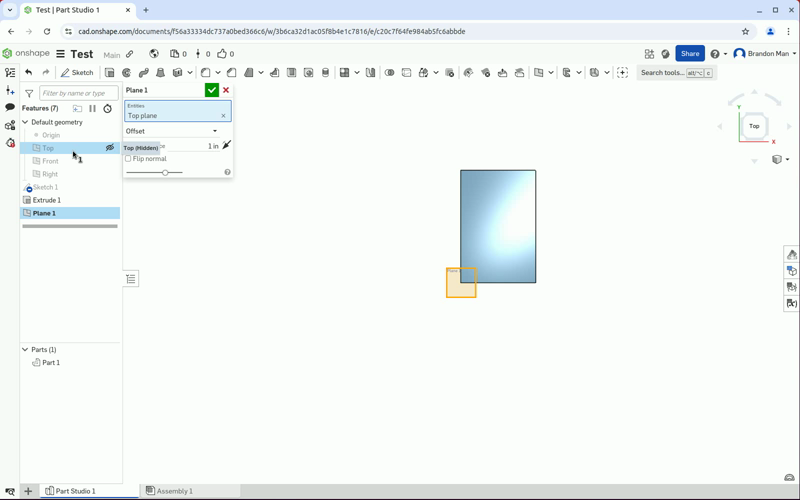
key(tab, 2)
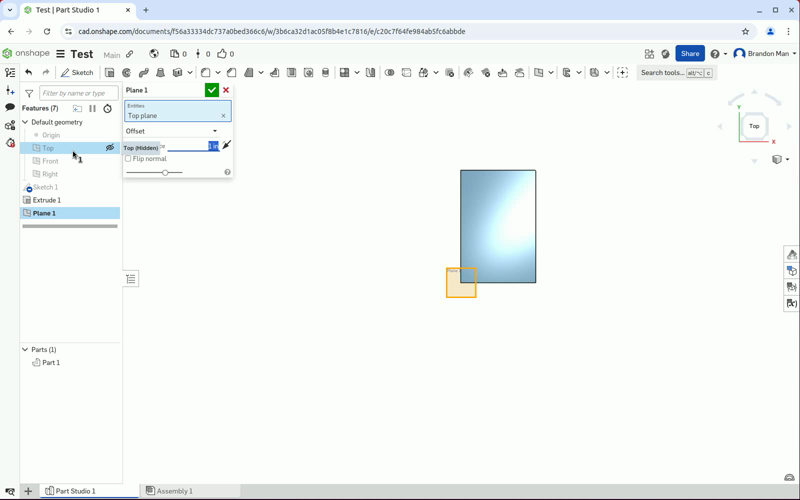
text(9.151)
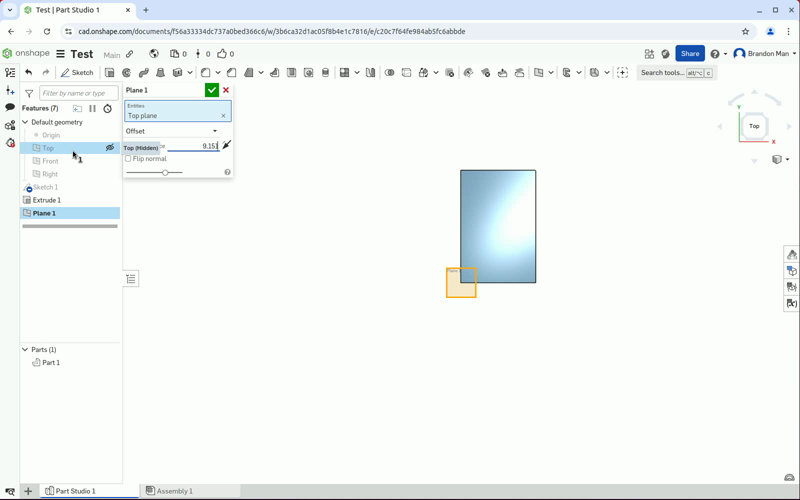
key(enter, 2)
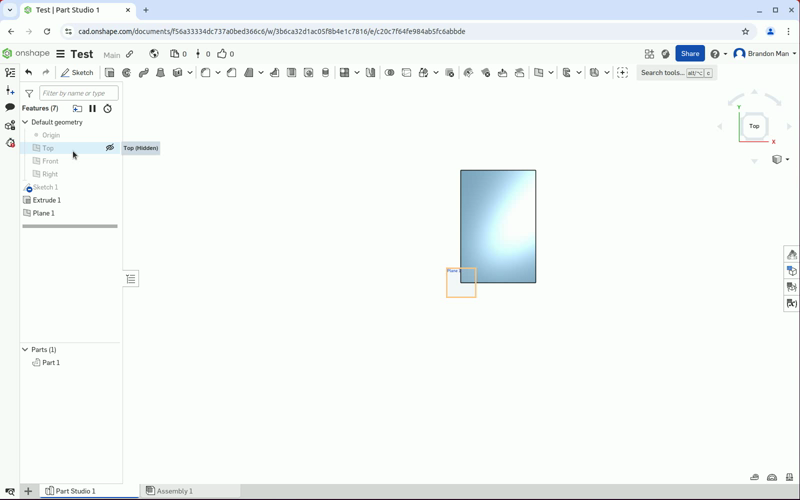
key(shift+s)
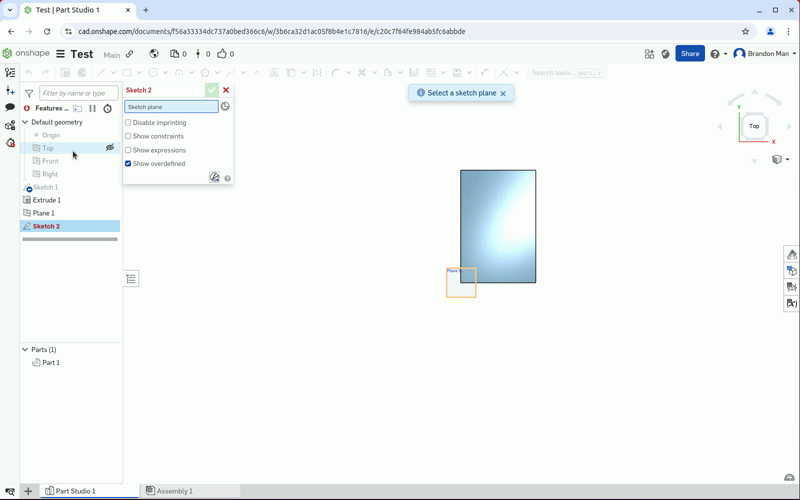
mouse_move(73, 215)
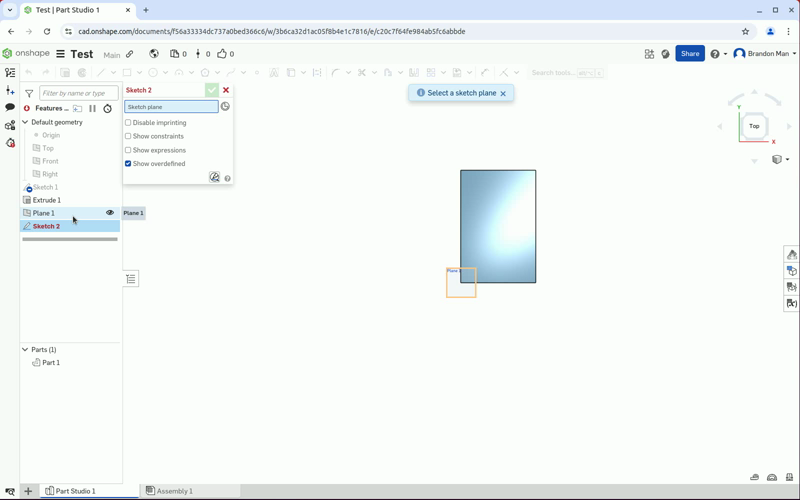
click(73, 215)
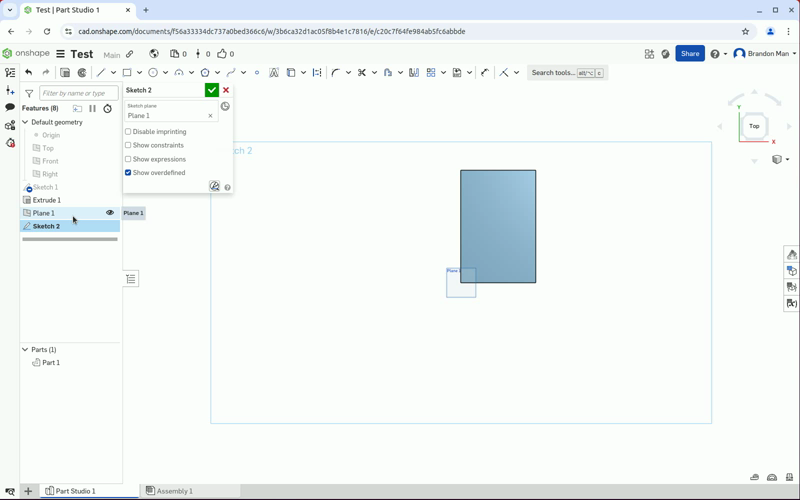
mouse_move(73, 352)
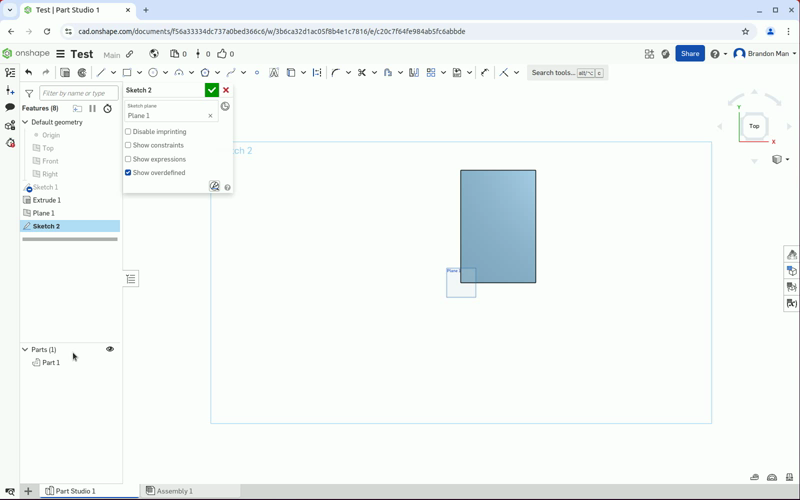
key(y)
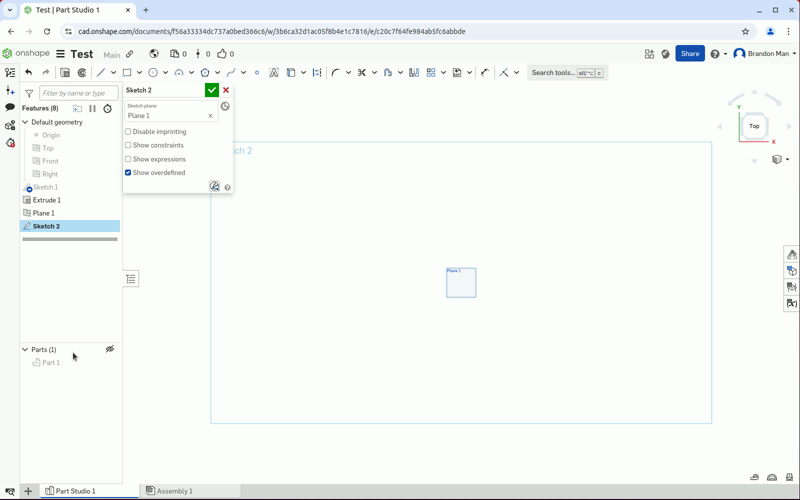
key(l)
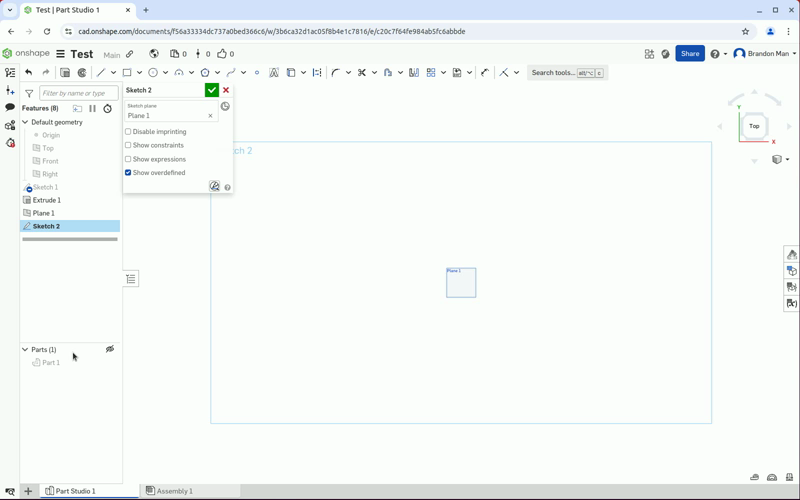
key_down(shift)
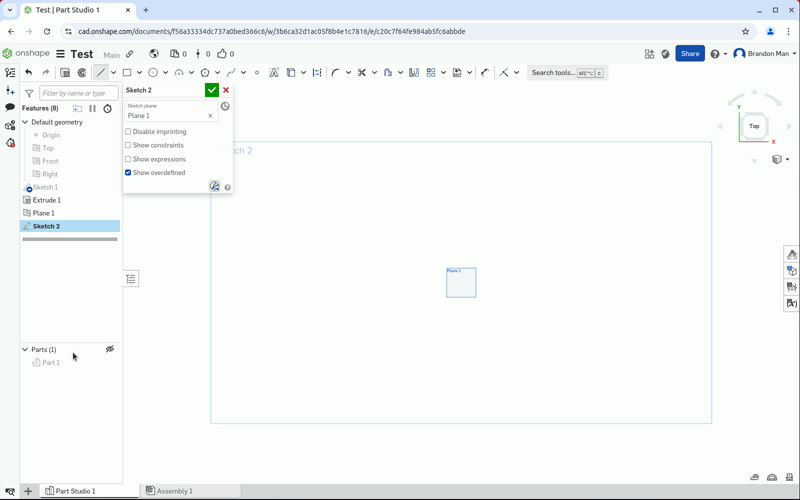
mouse_move(460, 282)
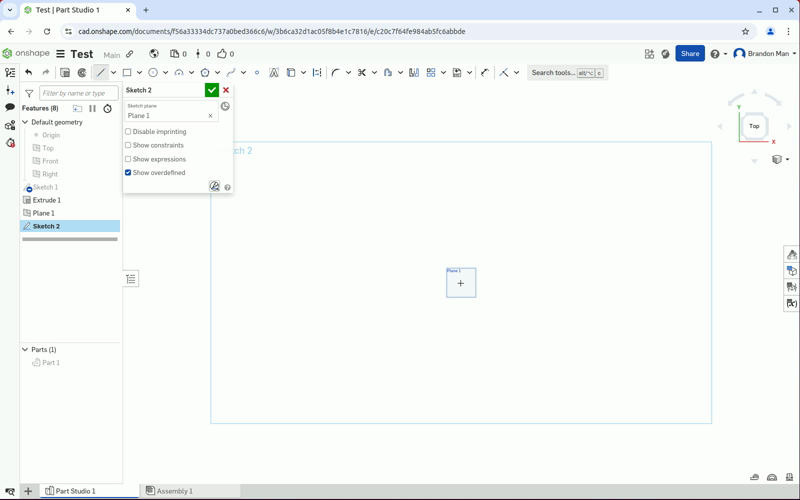
click(460, 282)
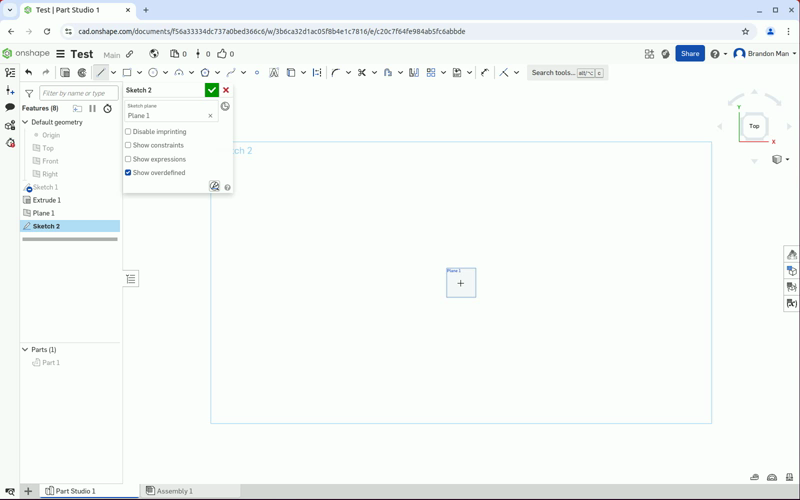
key_up(shift)
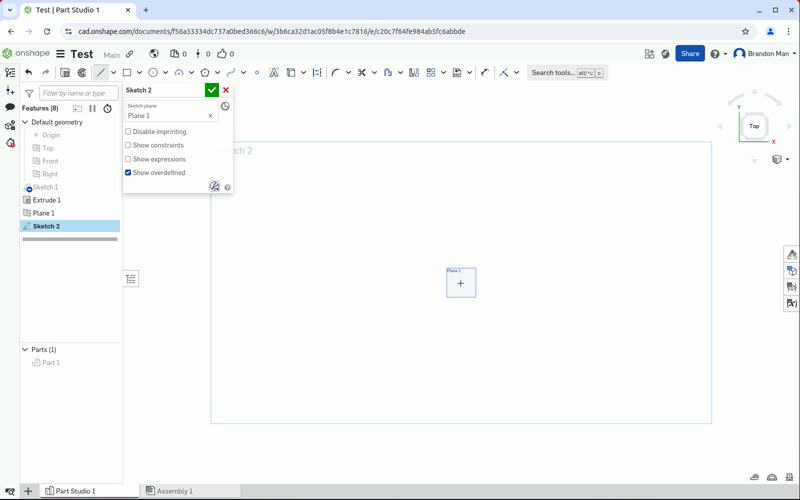
key_down(shift)
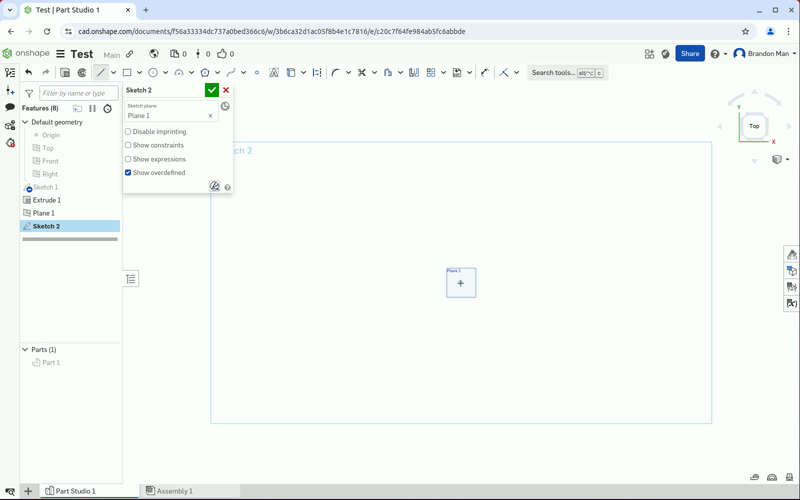
mouse_move(490, 282)
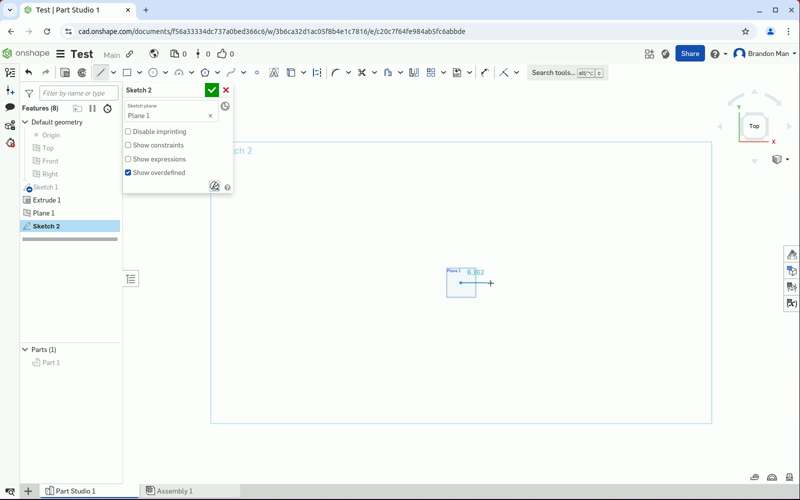
mouse_move(483, 282)
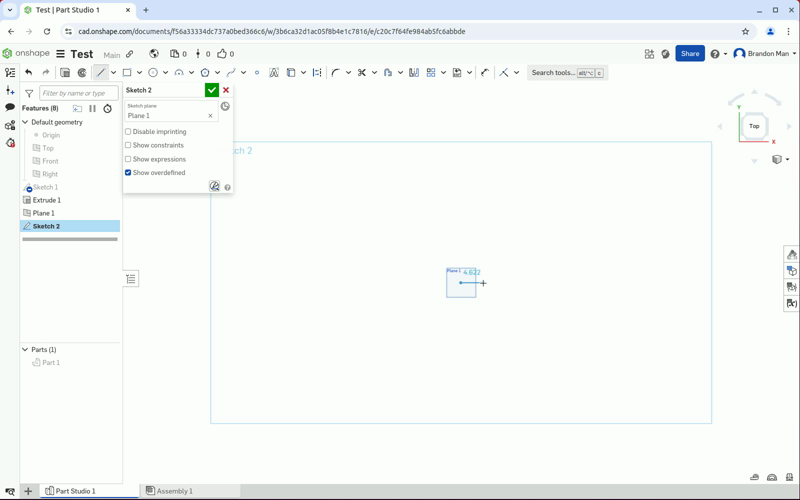
click(483, 282)
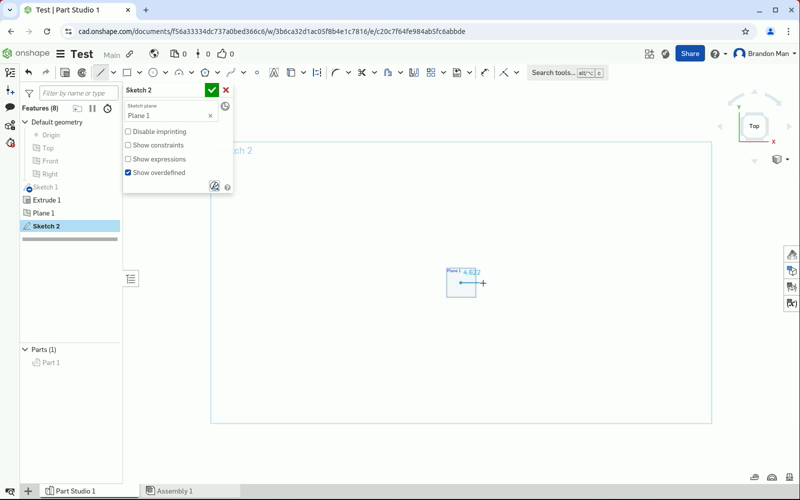
key_up(shift)
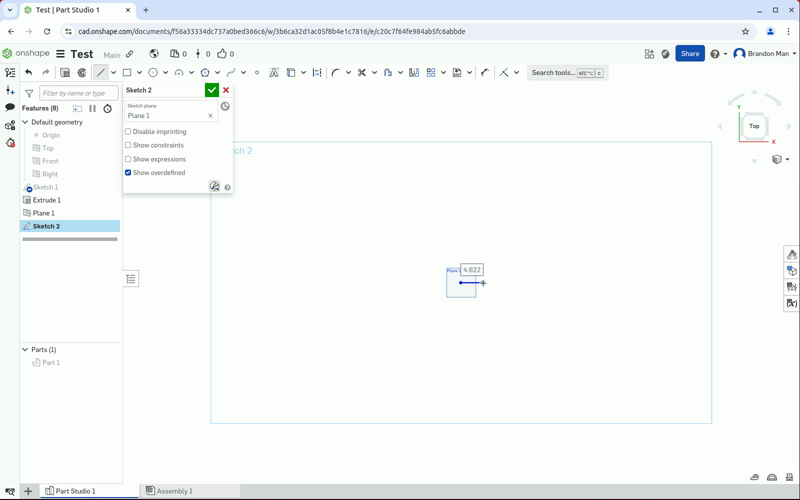
key_down(shift)
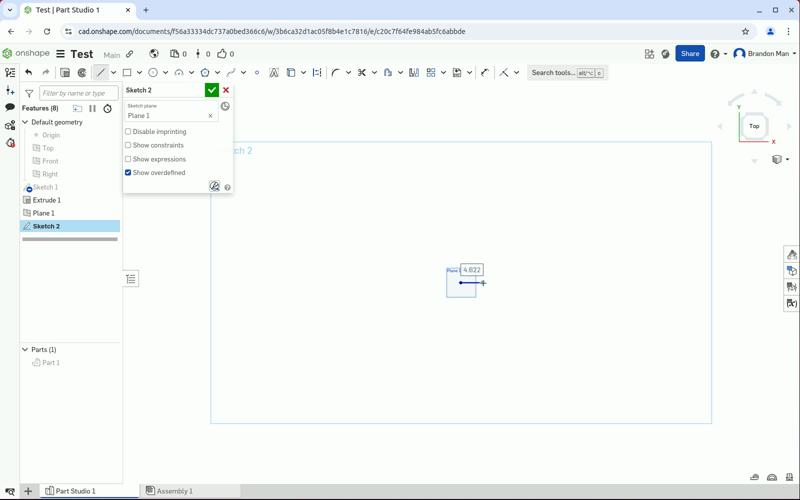
mouse_move(483, 170)
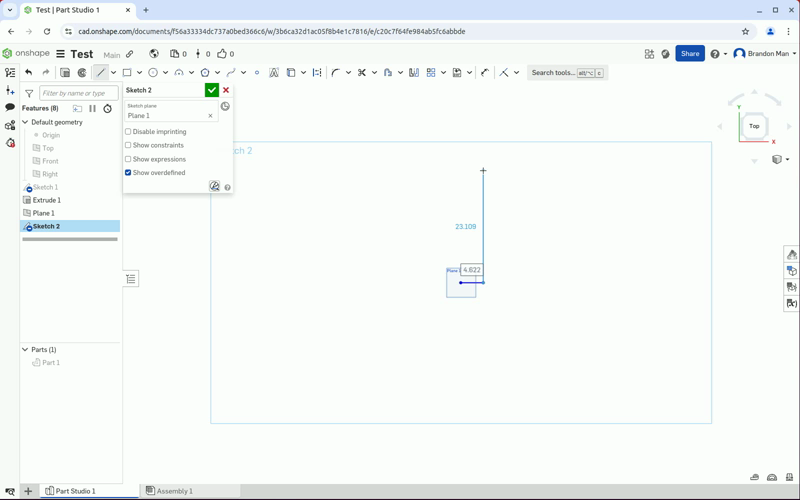
click(483, 170)
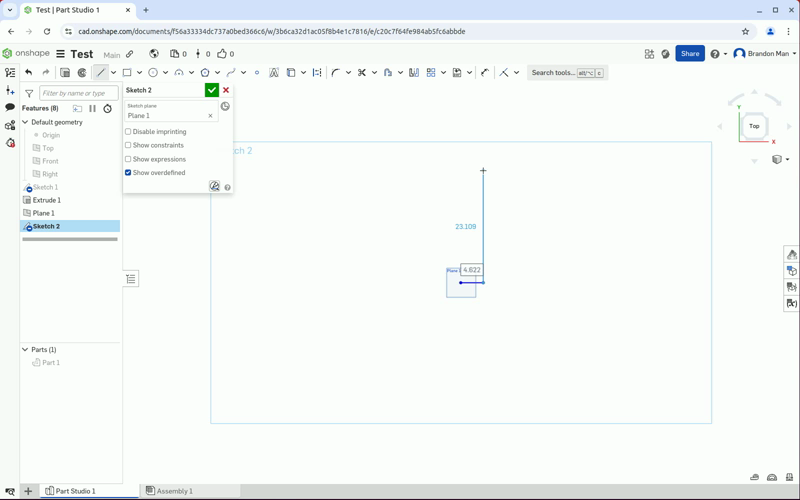
key_up(shift)
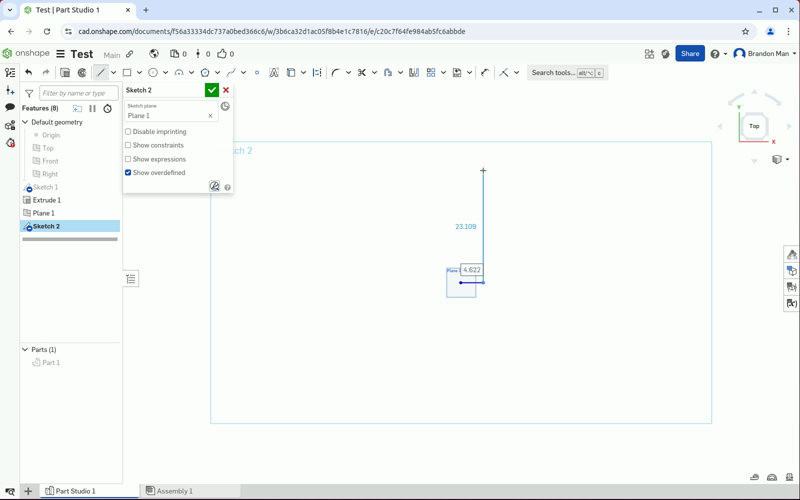
key_down(shift)
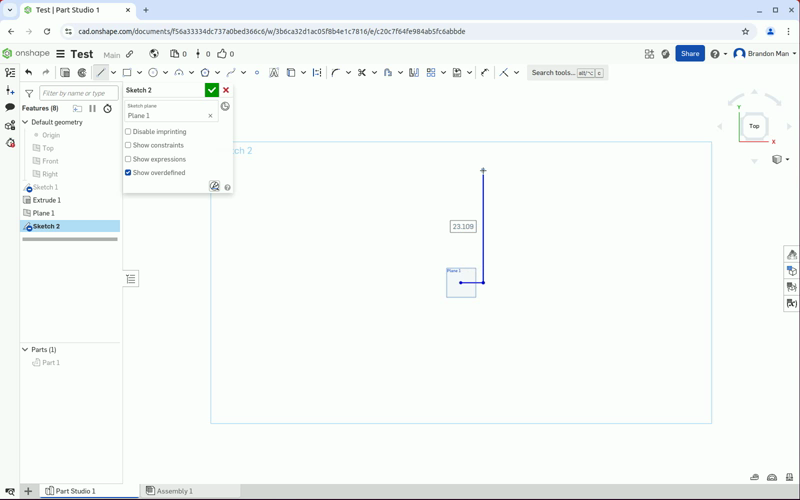
mouse_move(513, 170)
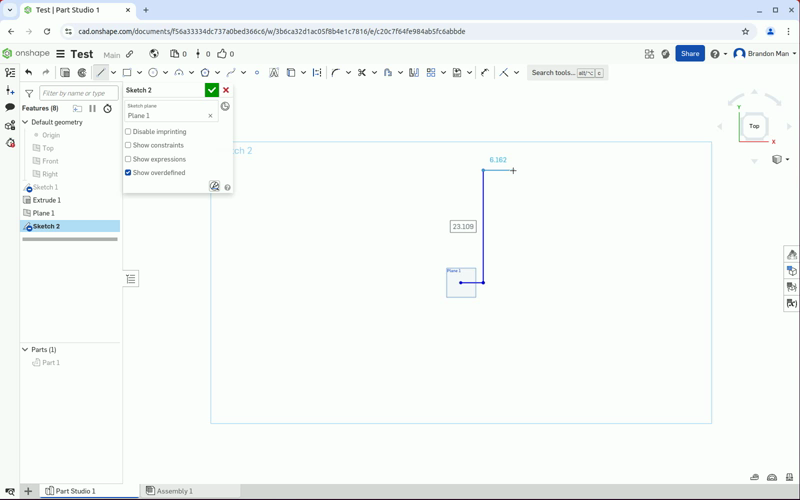
mouse_move(460, 170)
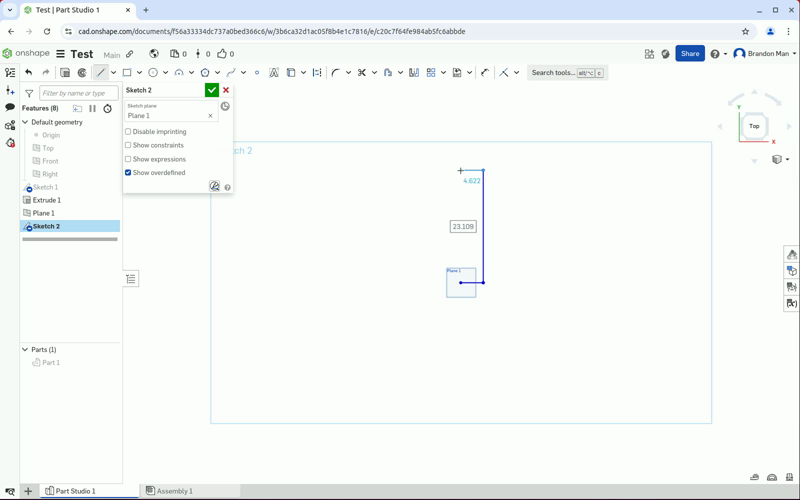
click(460, 170)
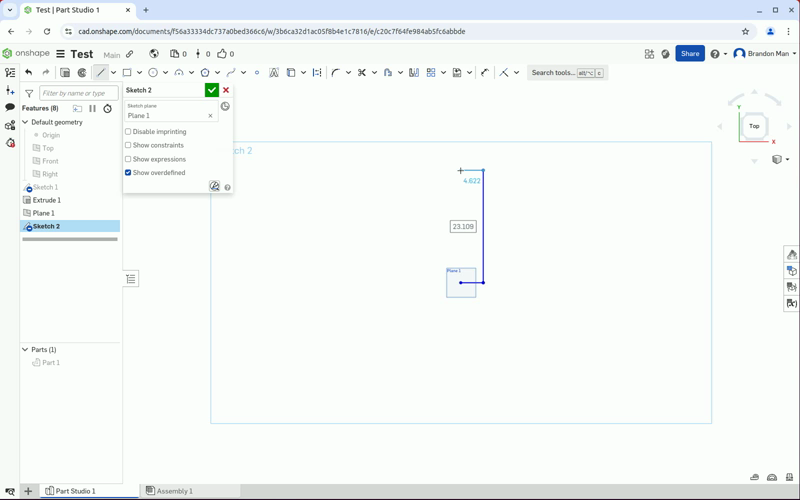
key_up(shift)
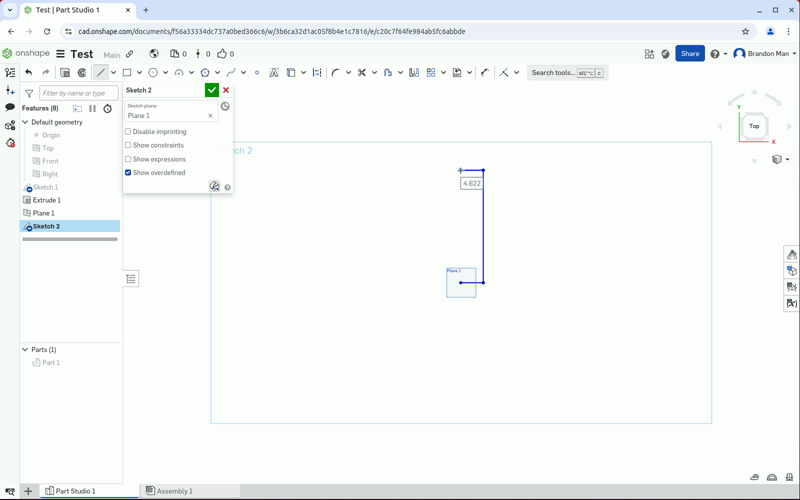
key_down(shift)
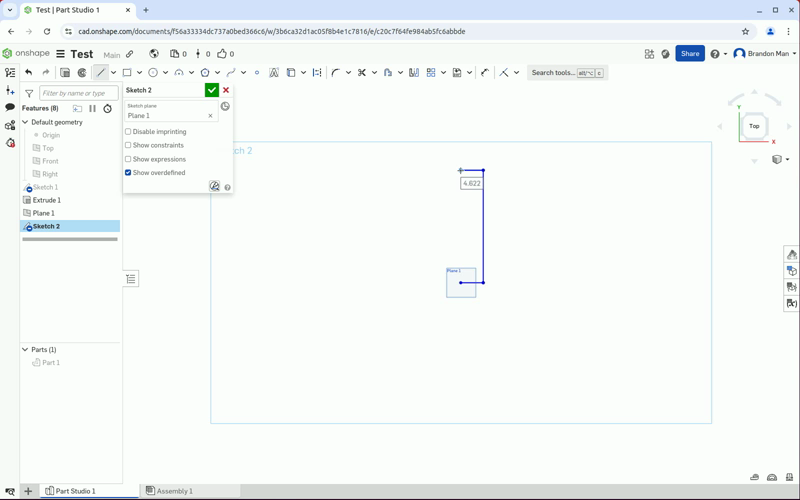
mouse_move(460, 282)
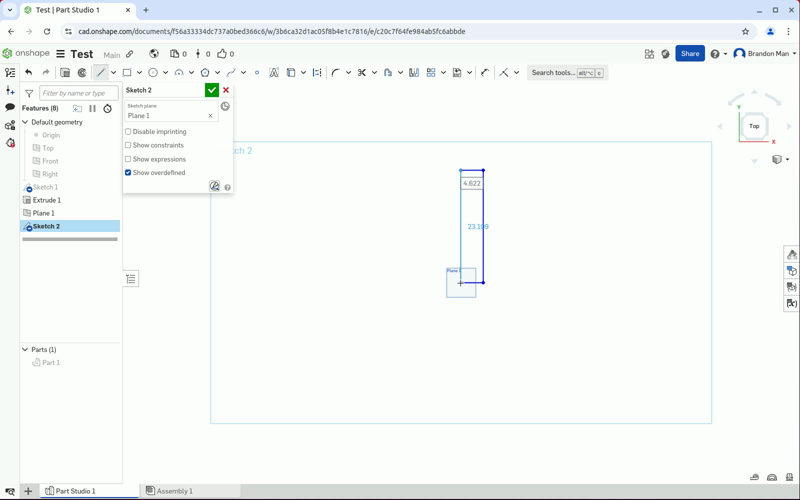
key_up(shift)
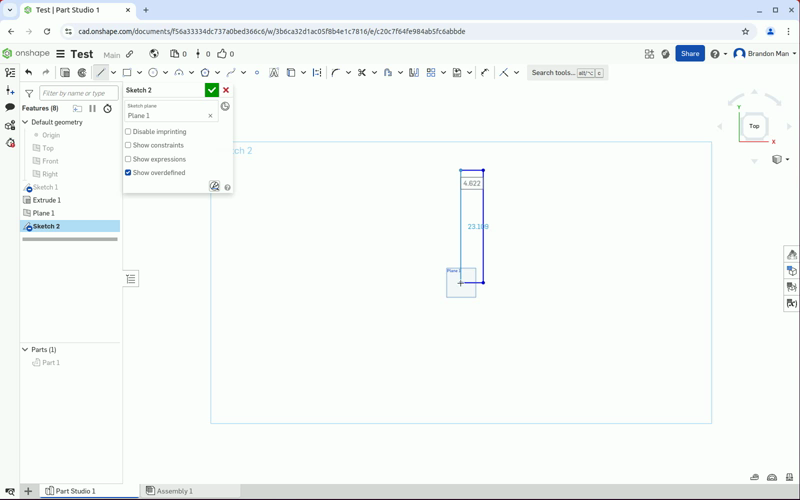
click(460, 282)
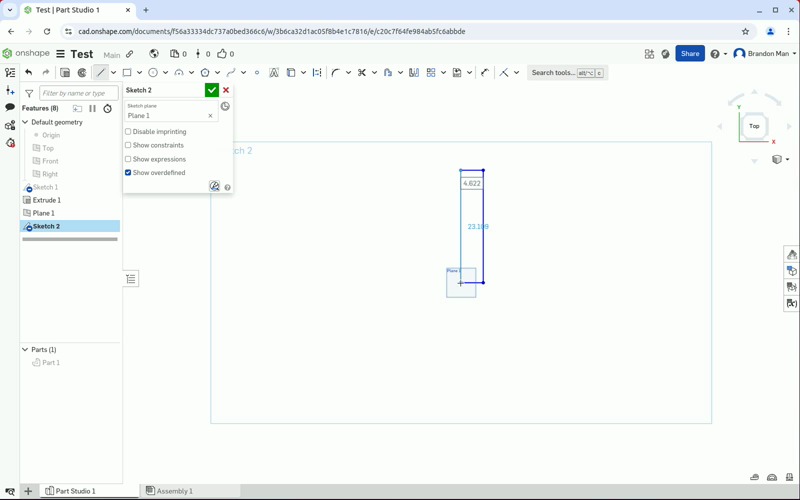
key(esc)
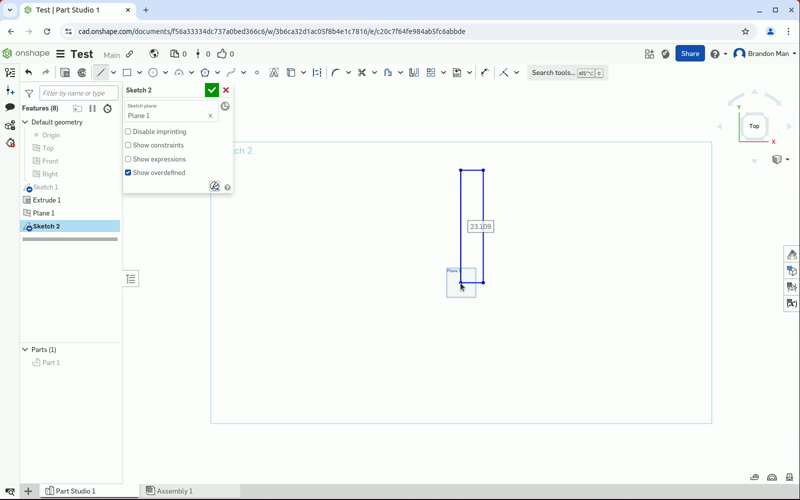
mouse_move(472, 276)
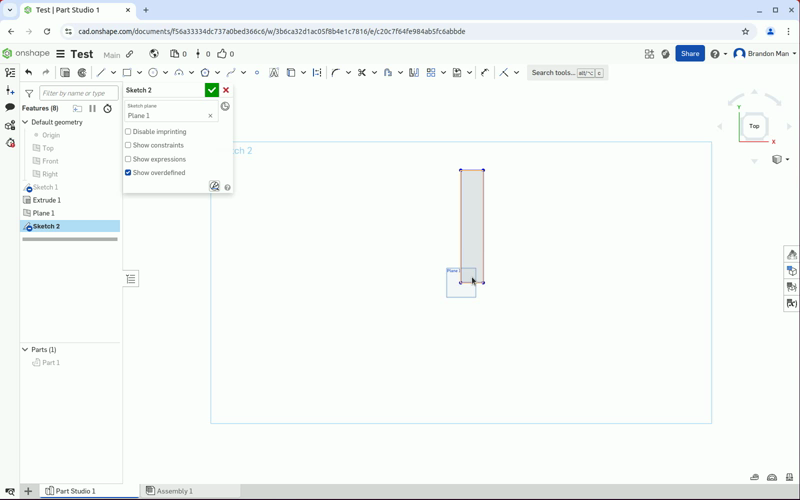
click(472, 276)
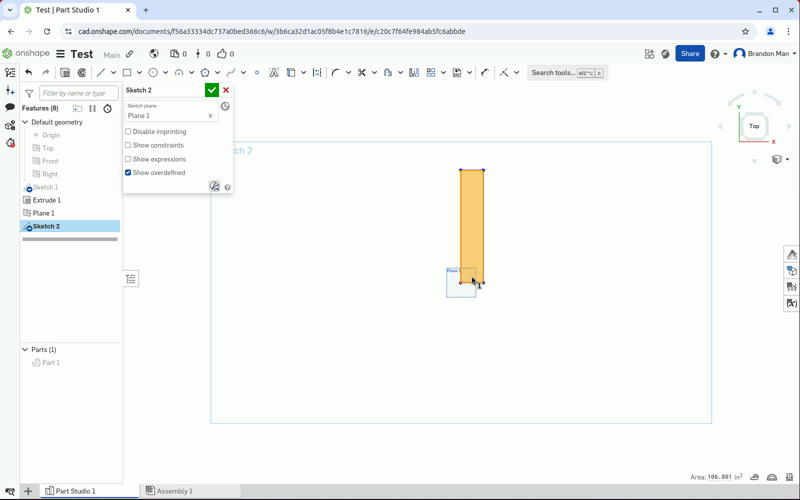
mouse_move(73, 352)
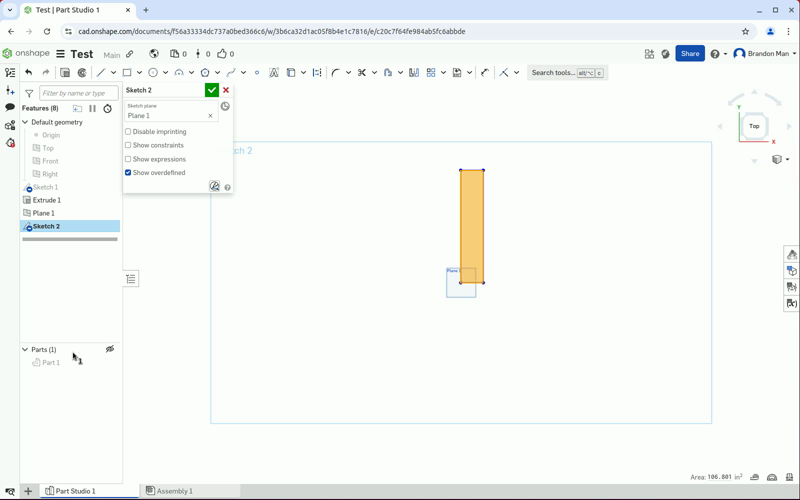
key(shift+y)
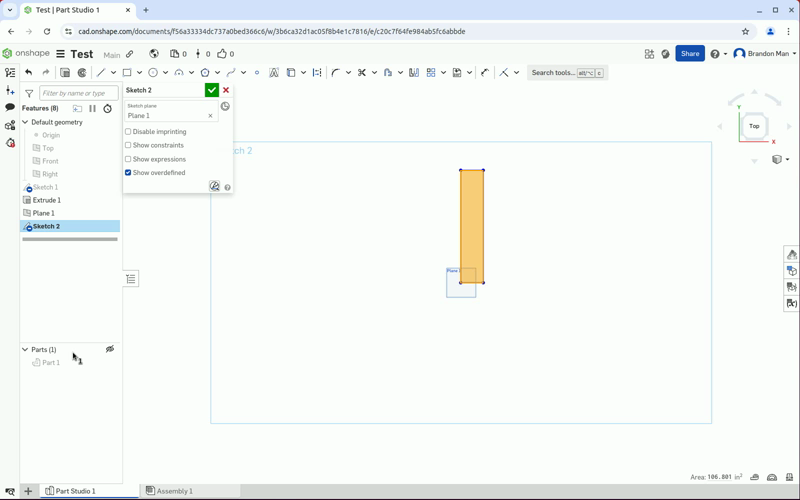
key(shift+e)
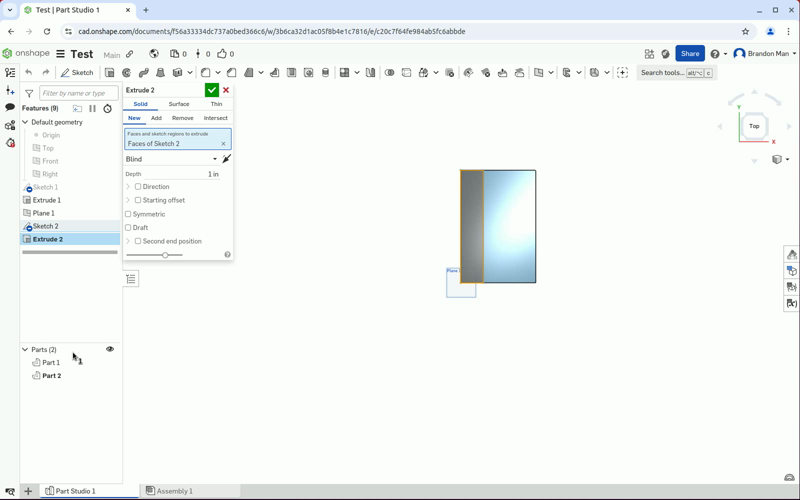
mouse_move(143, 106)
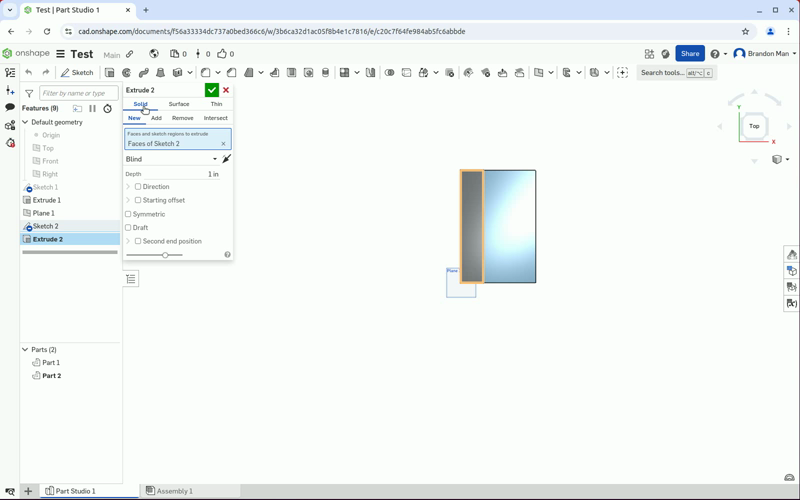
click(143, 106)
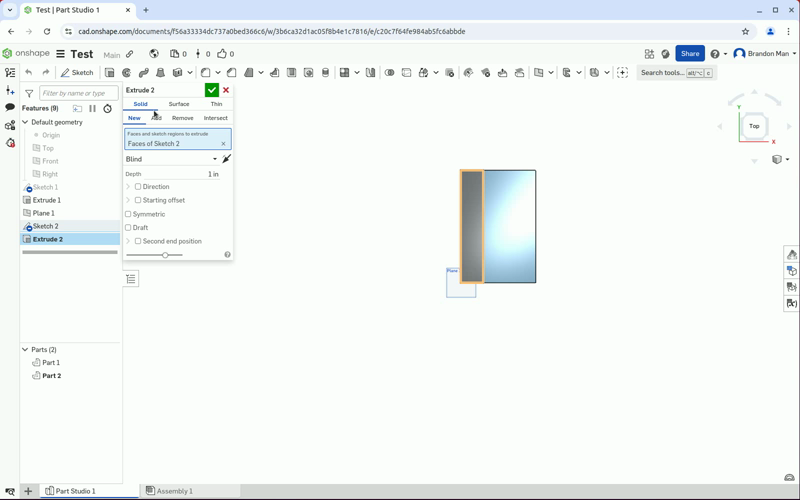
mouse_move(186, 120)
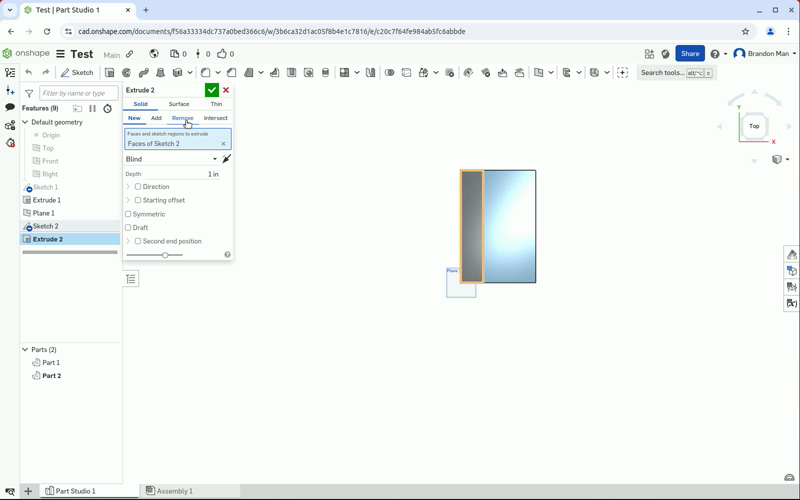
click(186, 120)
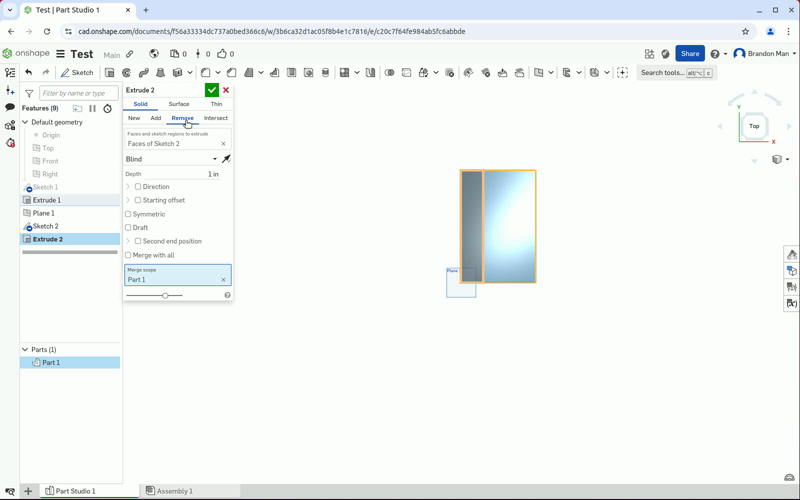
key(tab, 4)
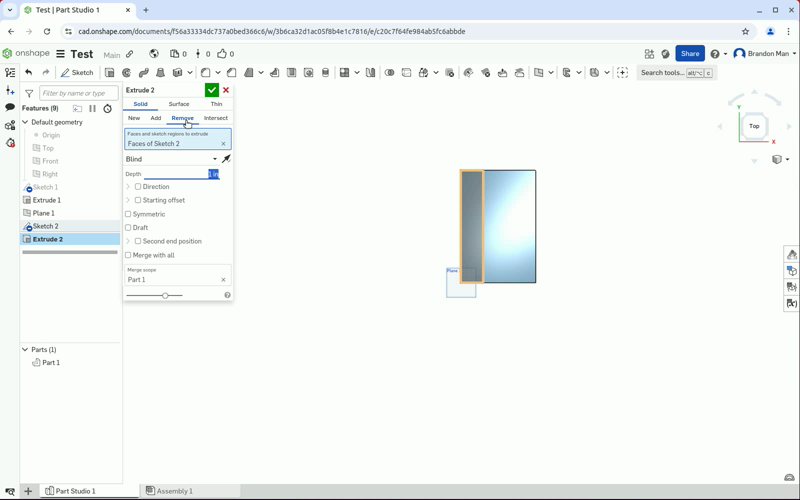
text(4.574)
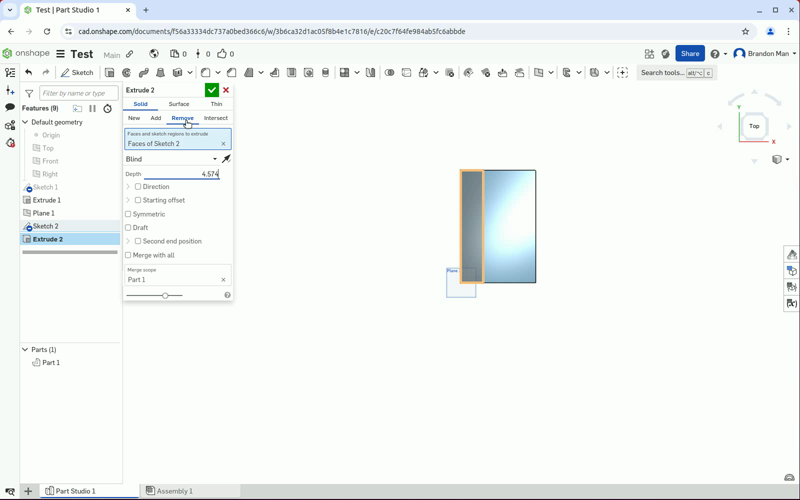
key(tab, 6)
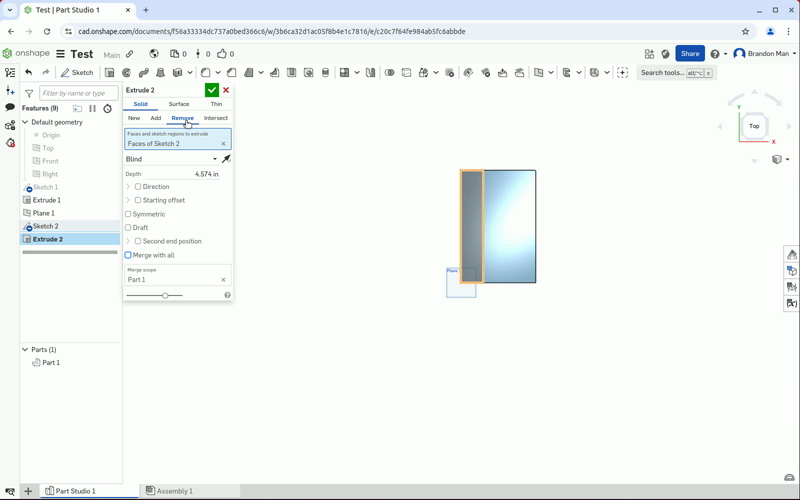
key(space)
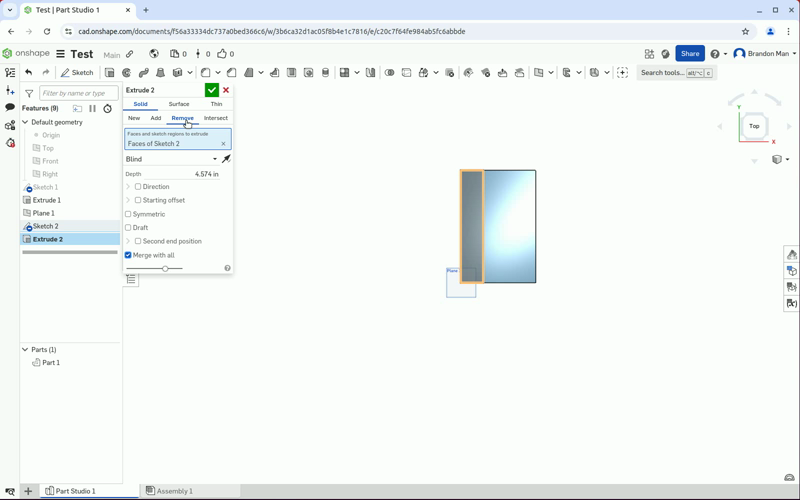
key(enter)
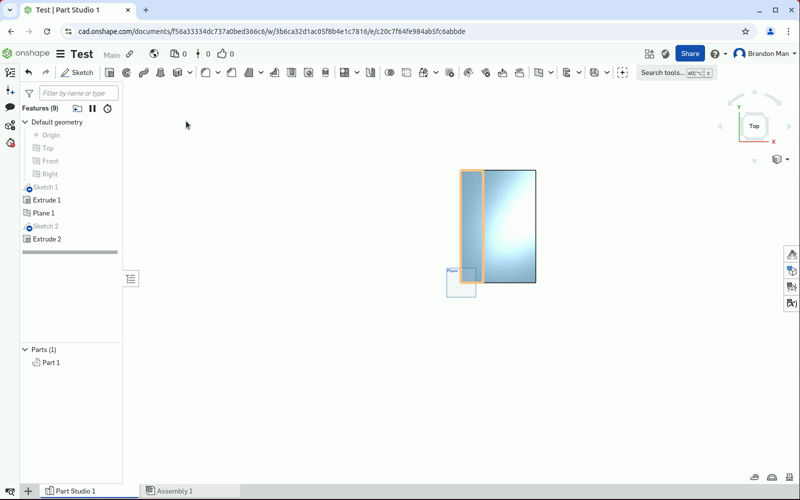
key(shift+h)
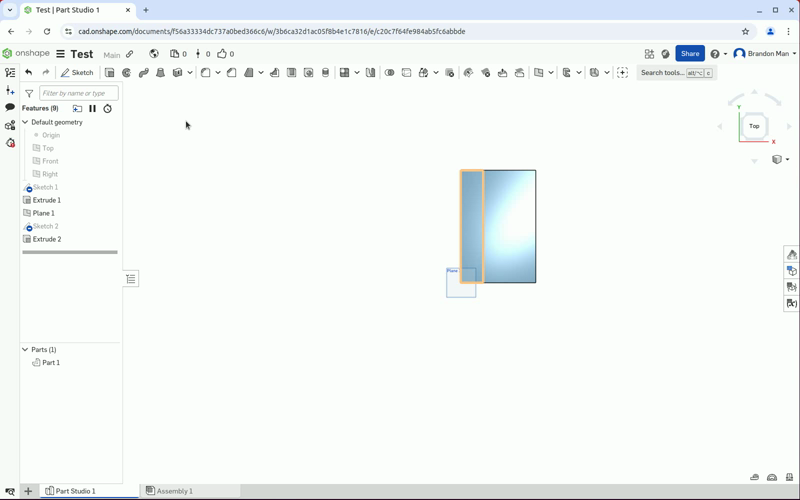
key(shift+h)
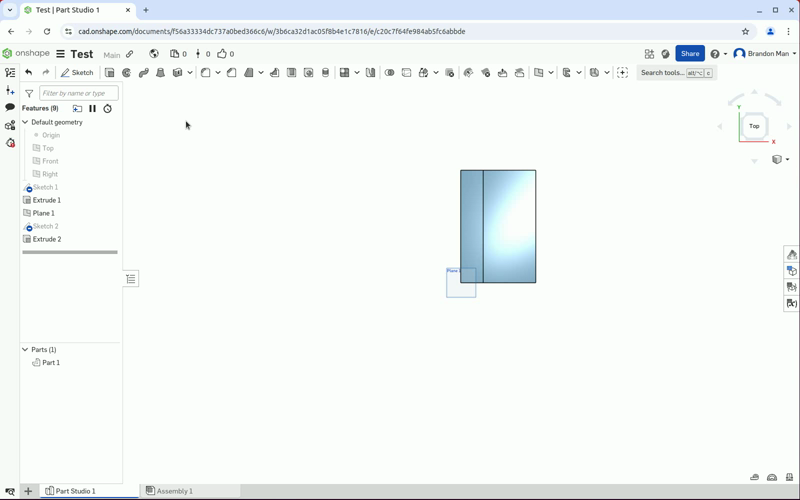
mouse_move(73, 189)
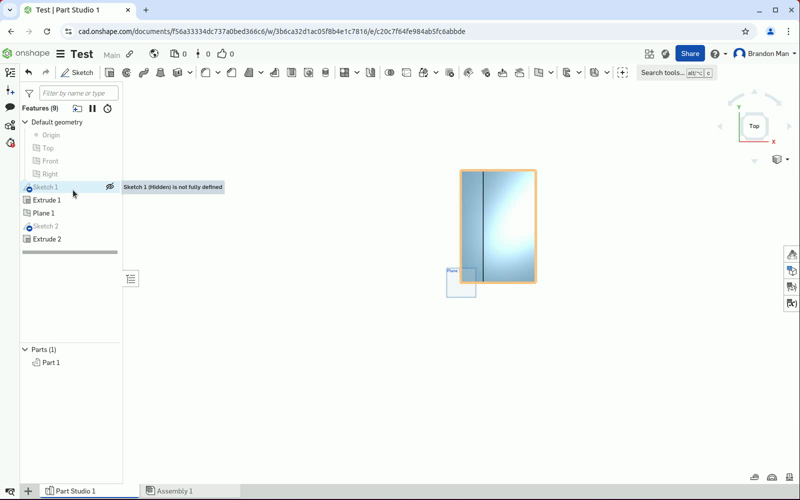
click(73, 189)
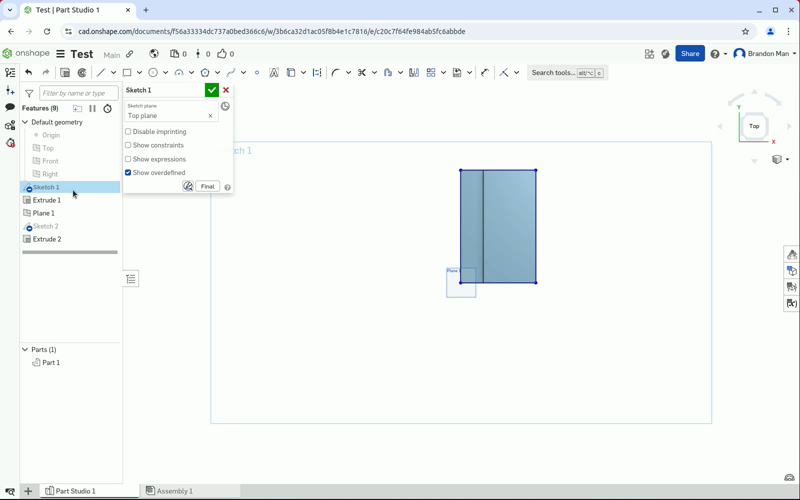
mouse_move(229, 92)
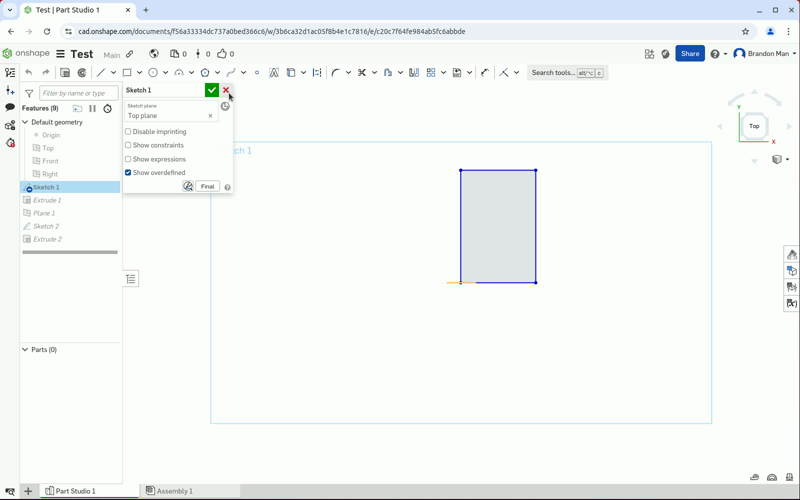
click(229, 92)
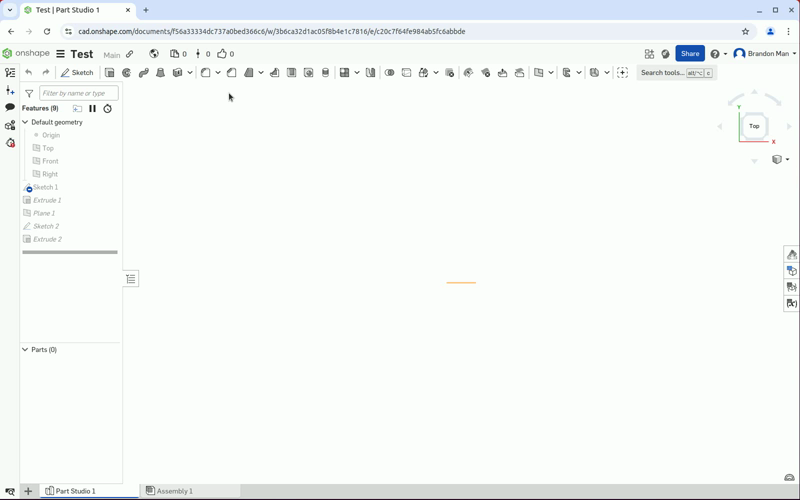
key(shift+s)
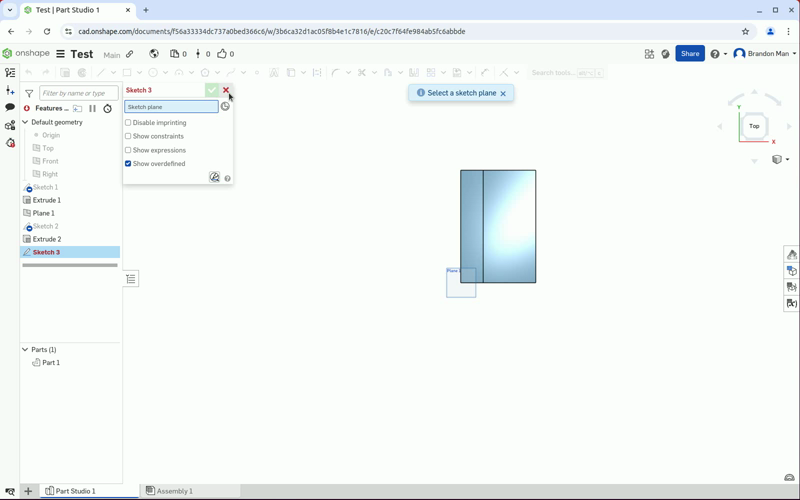
mouse_move(73, 215)
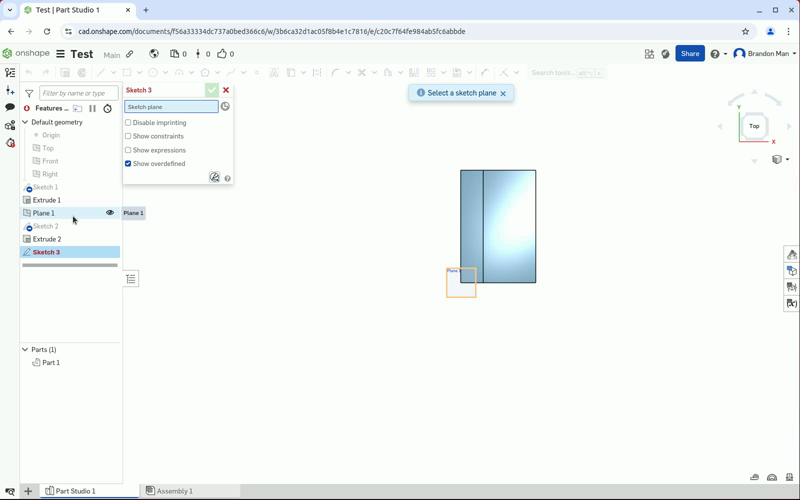
click(73, 215)
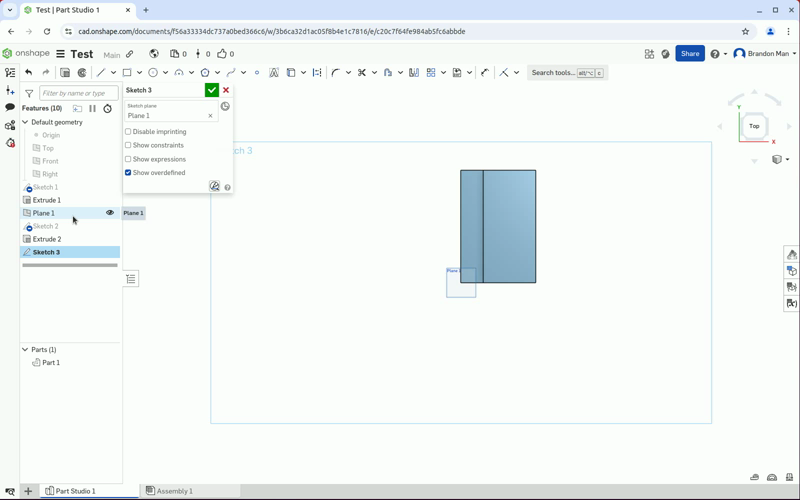
mouse_move(73, 352)
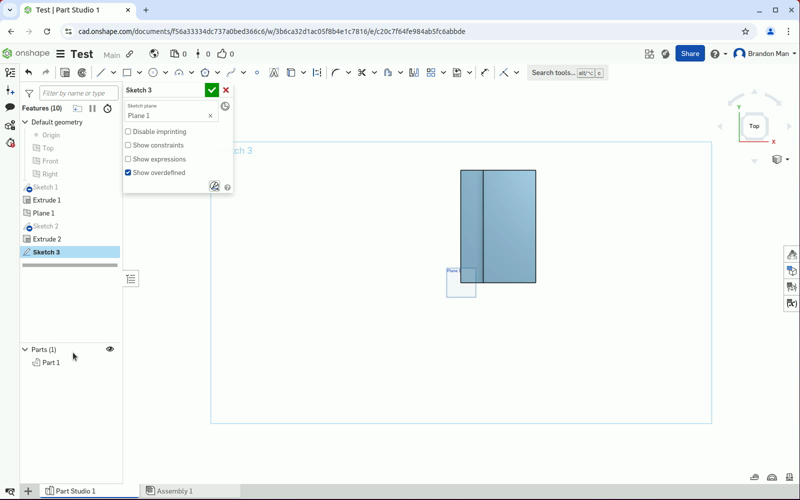
key(y)
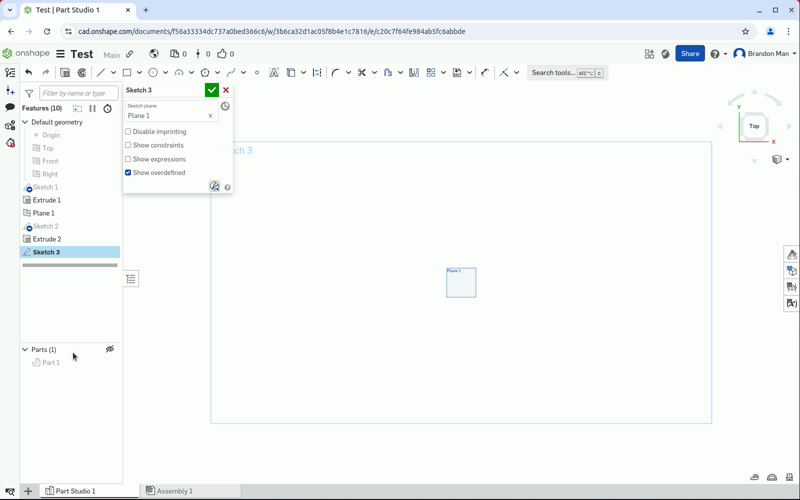
key(c)
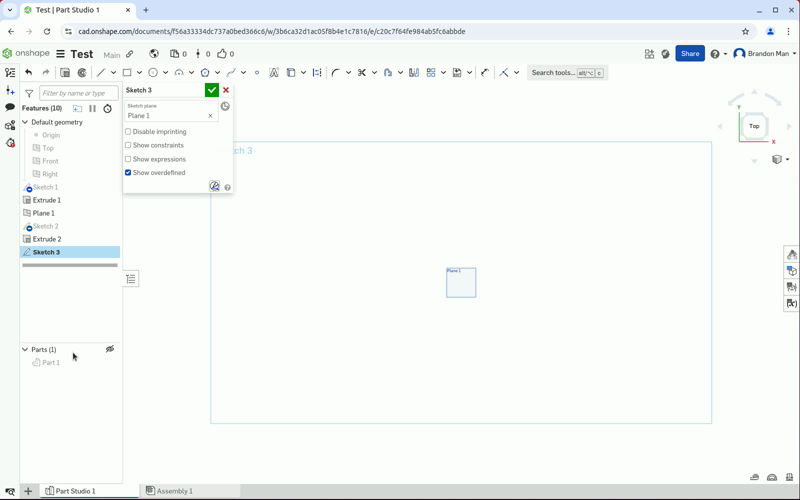
key_down(shift)
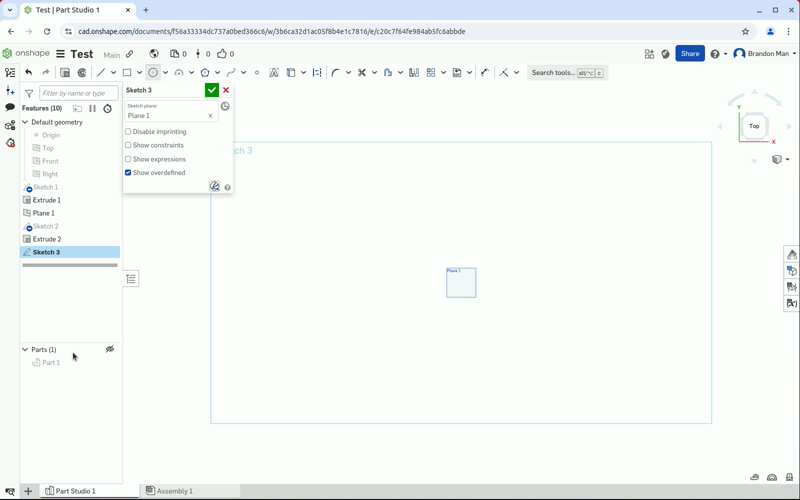
mouse_move(510, 226)
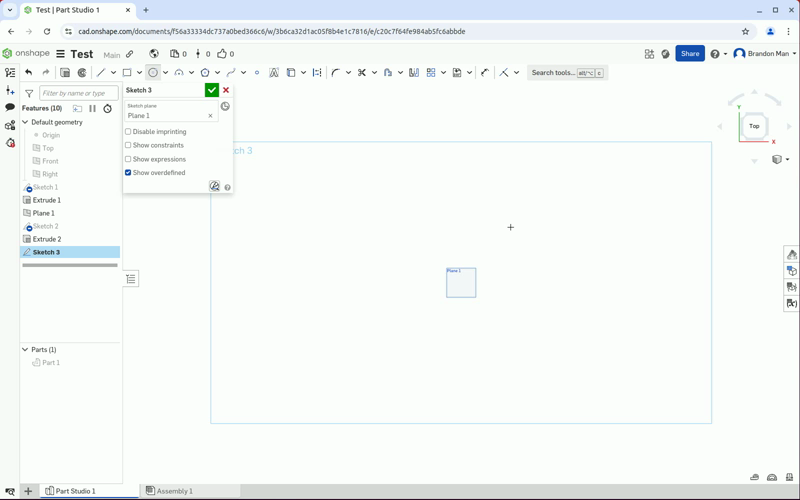
click(510, 226)
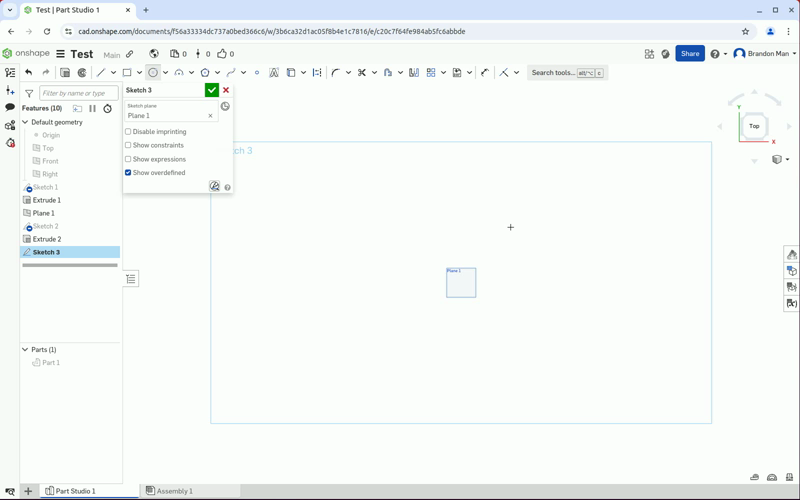
key_up(shift)
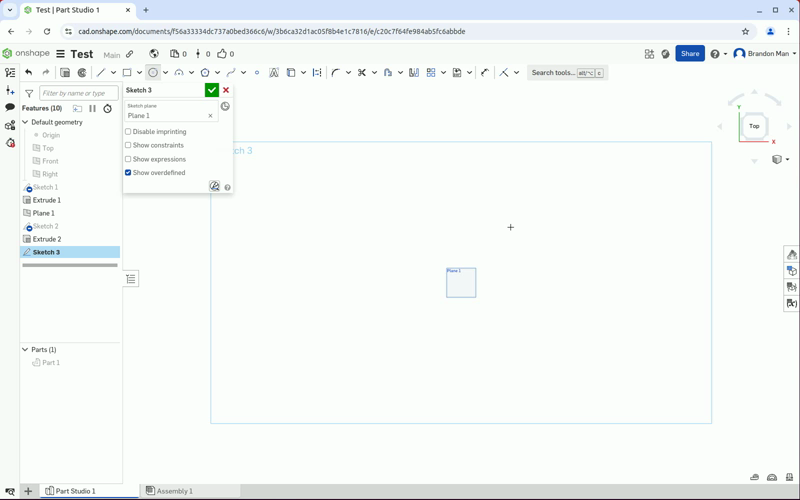
mouse_move(526, 226)
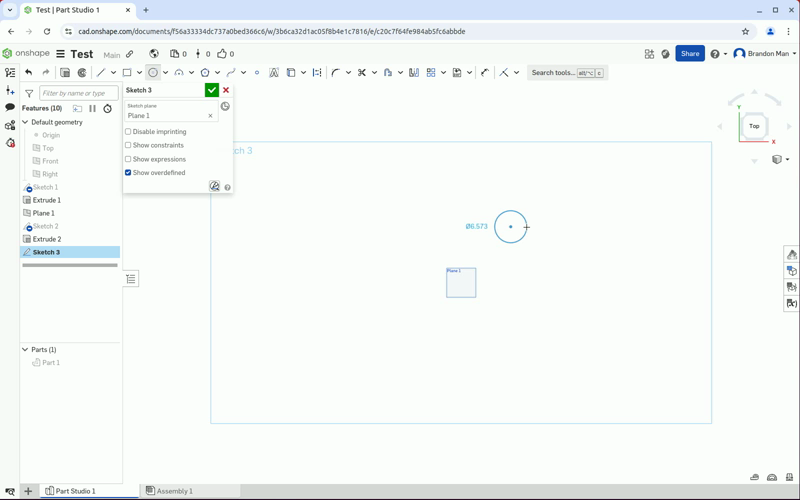
click(526, 226)
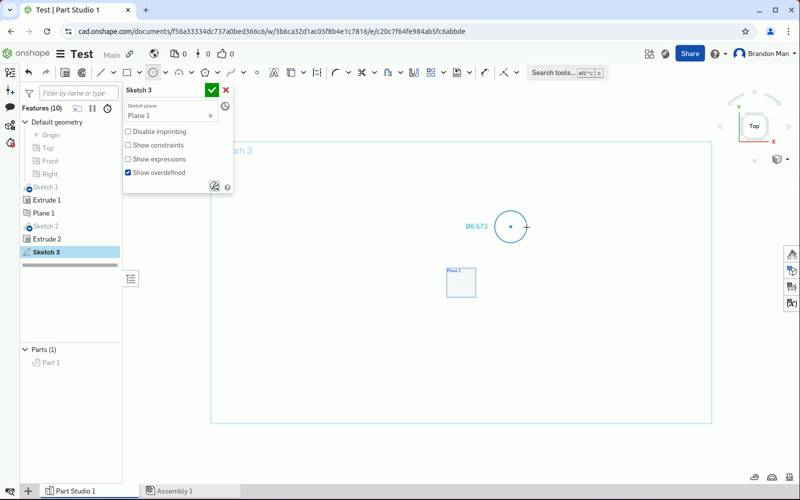
key(esc)
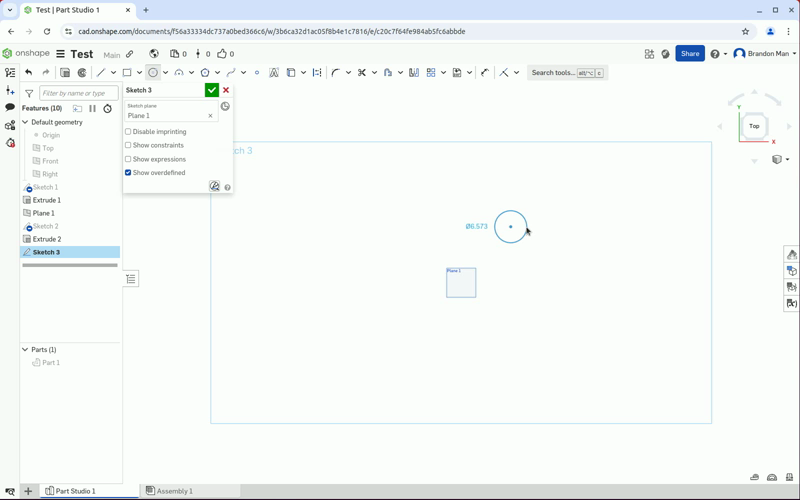
mouse_move(501, 220)
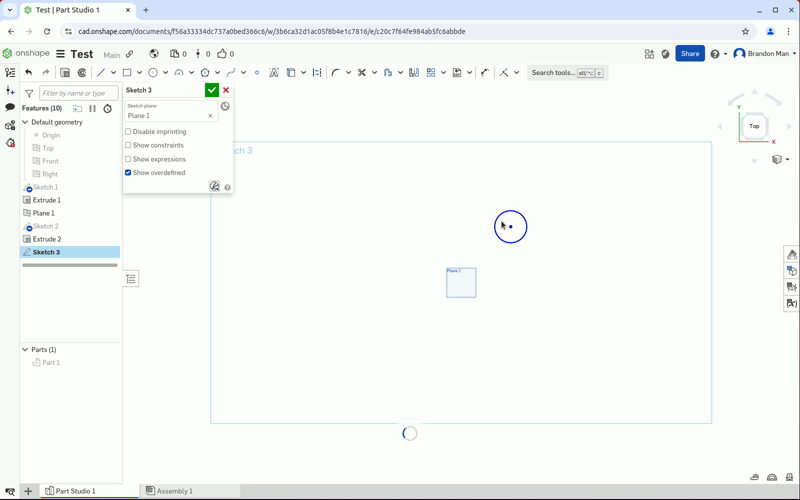
scroll(6)
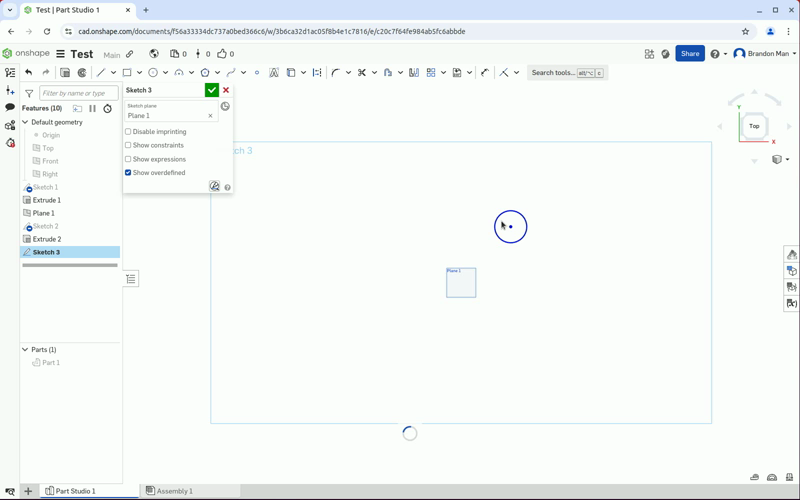
scroll(6)
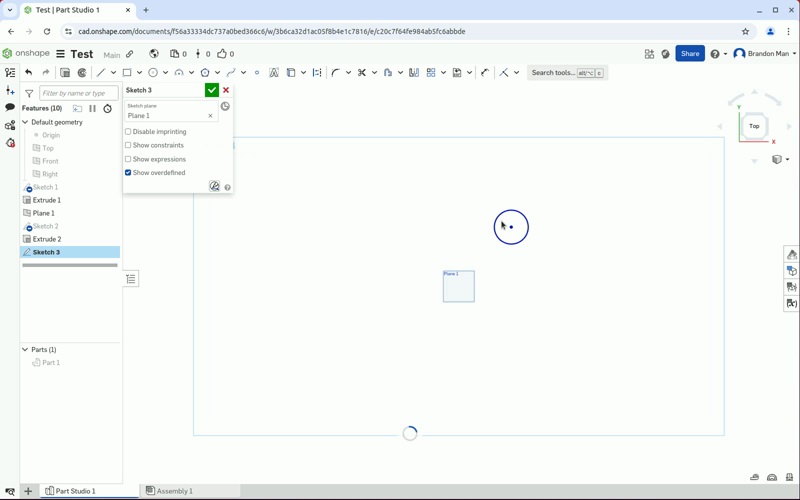
scroll(6)
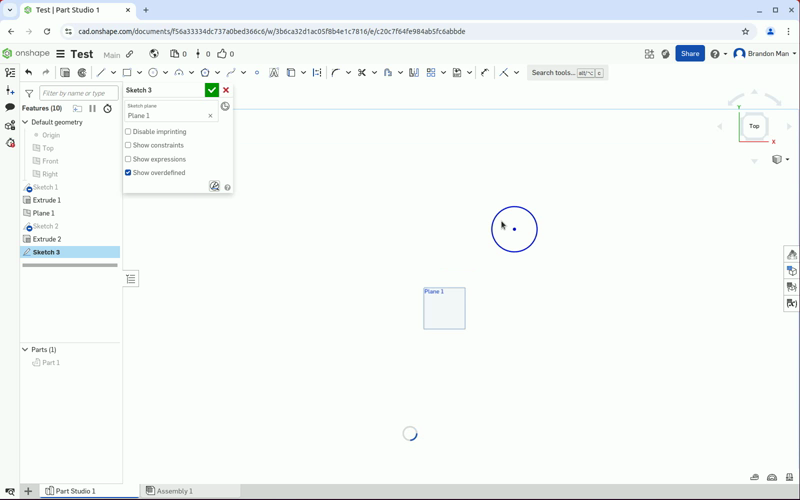
scroll(6)
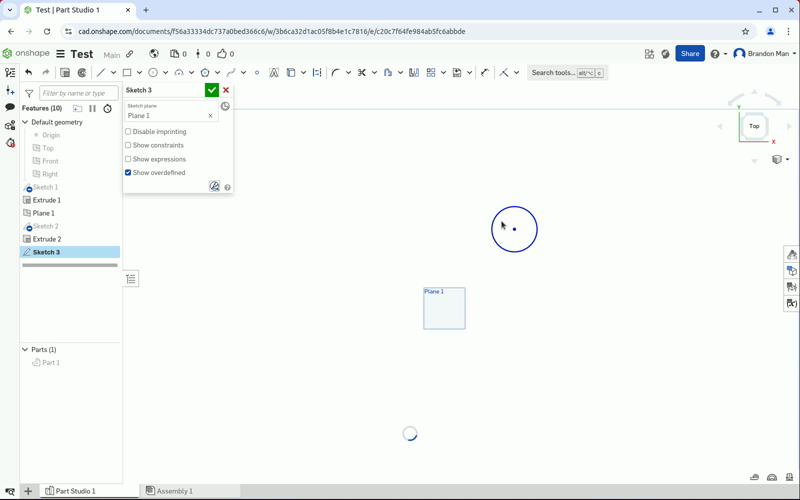
scroll(6)
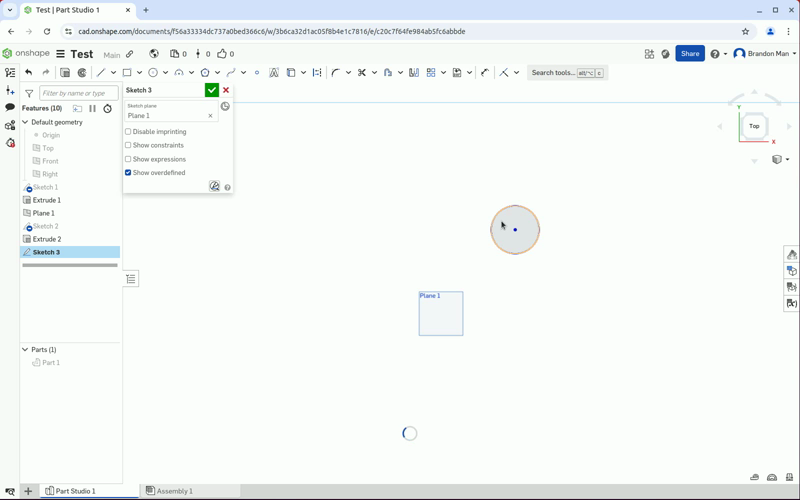
scroll(6)
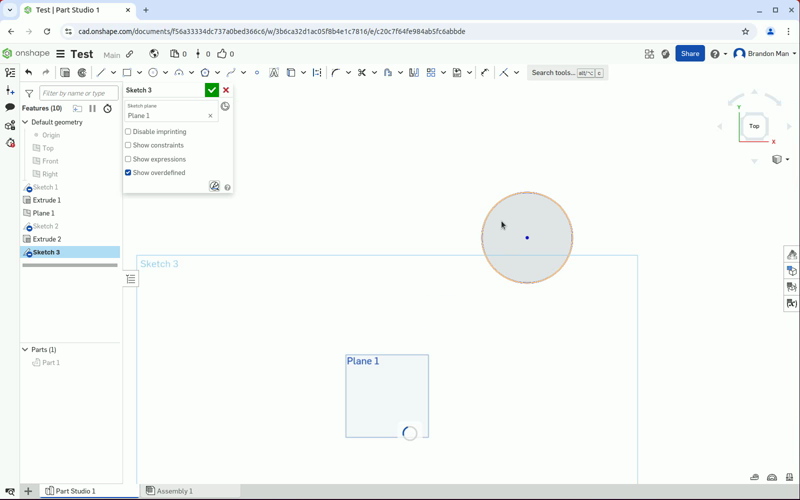
scroll(6)
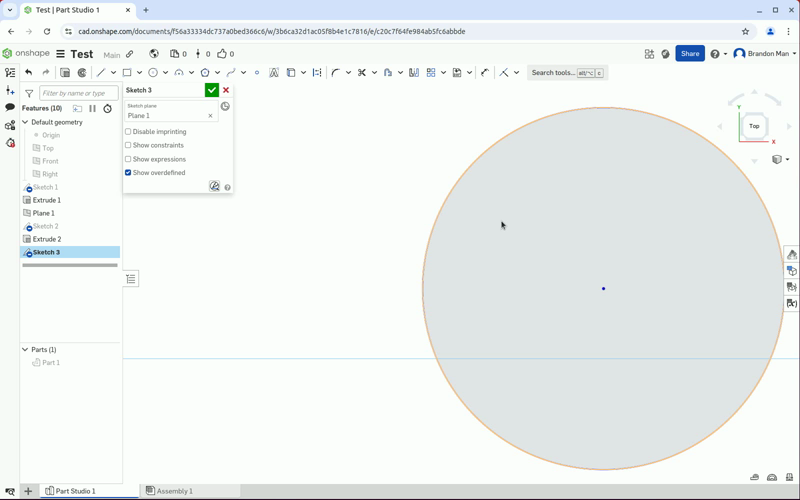
click(501, 220)
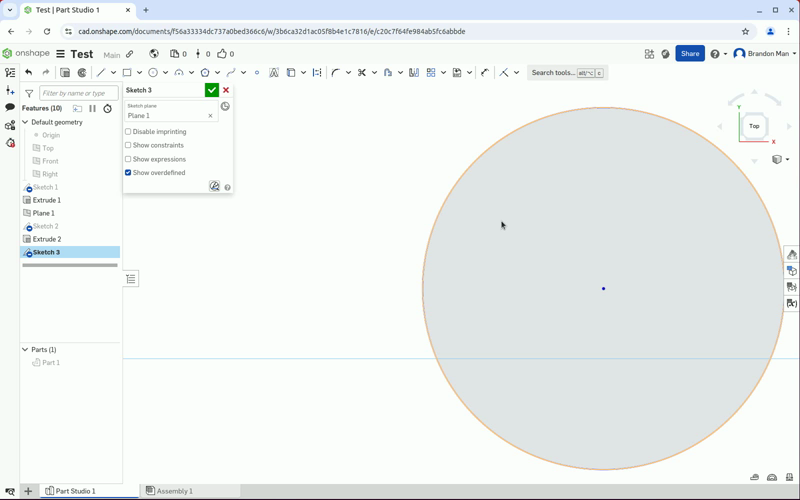
scroll(-6)
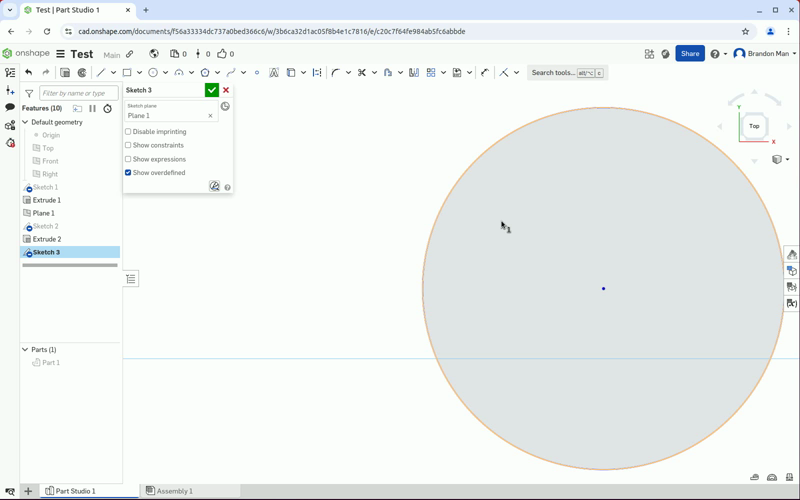
scroll(-6)
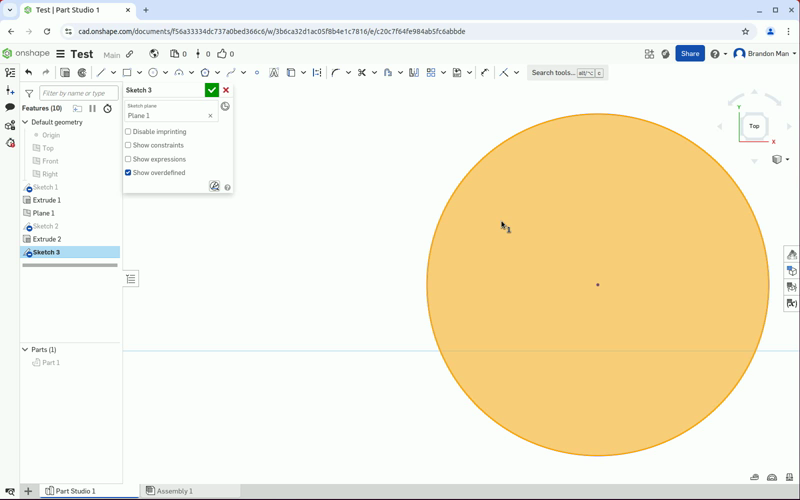
scroll(-6)
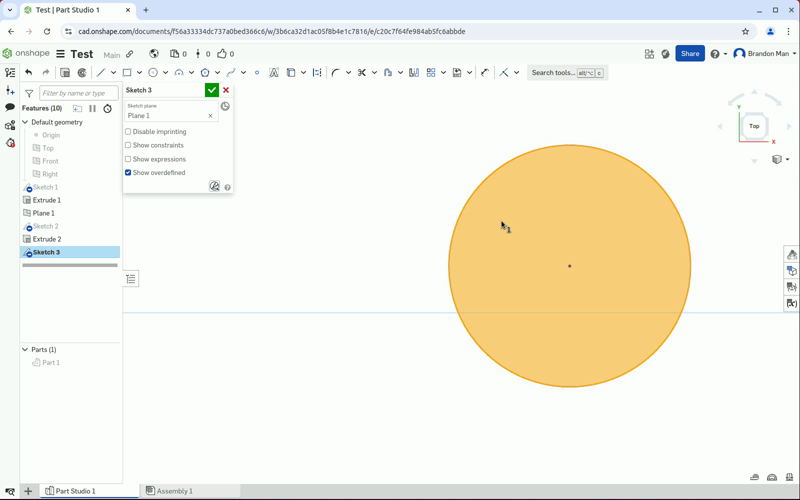
scroll(-6)
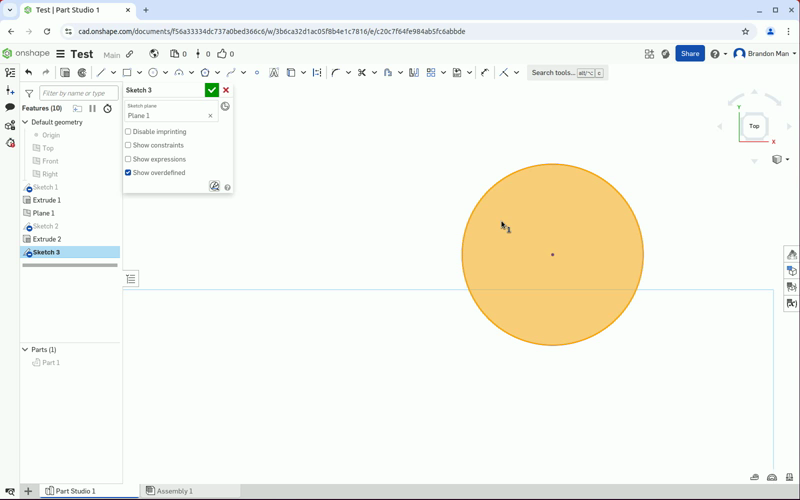
scroll(-6)
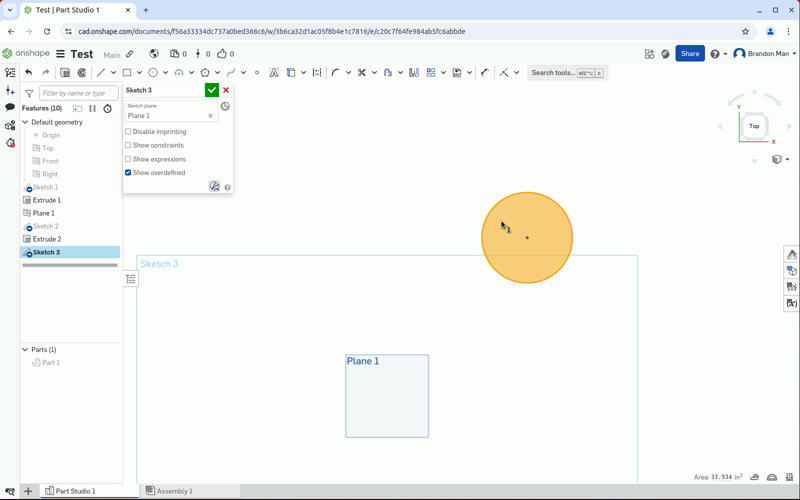
scroll(-6)
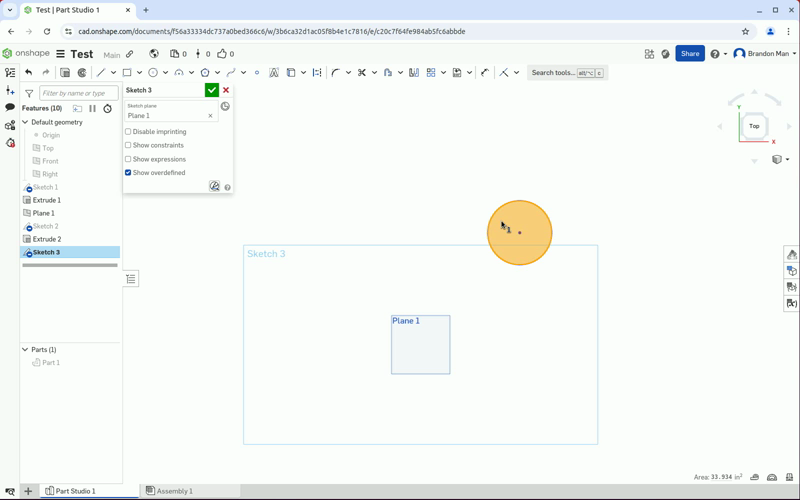
scroll(-6)
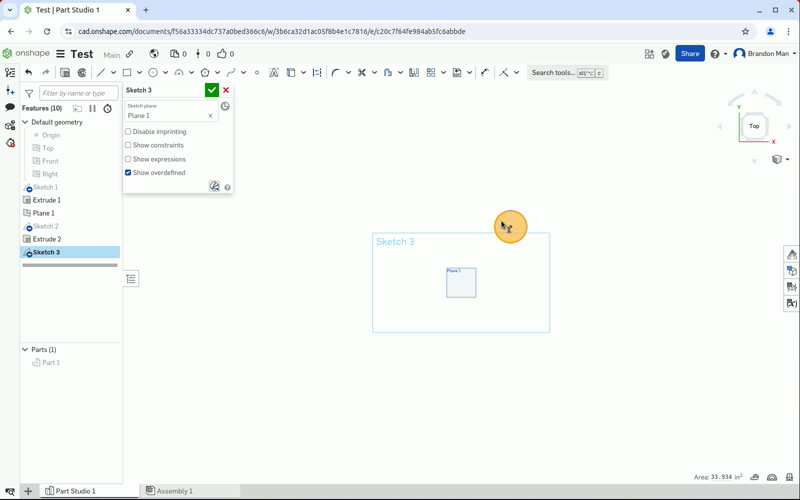
mouse_move(73, 352)
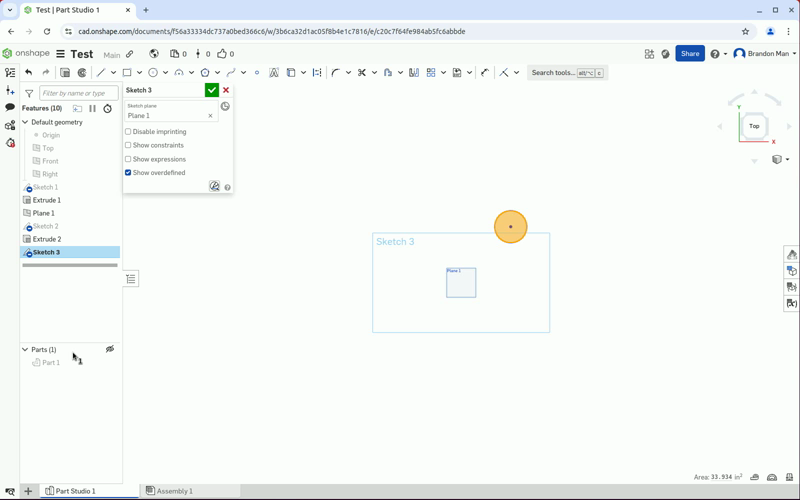
key(shift+y)
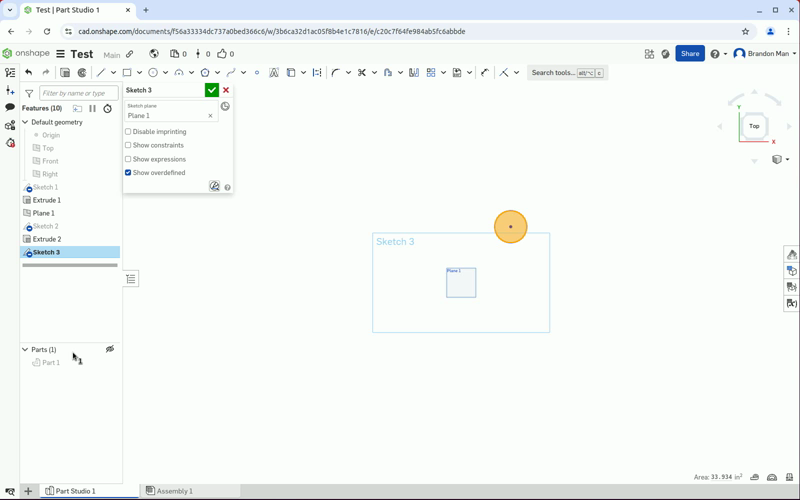
key(shift+e)
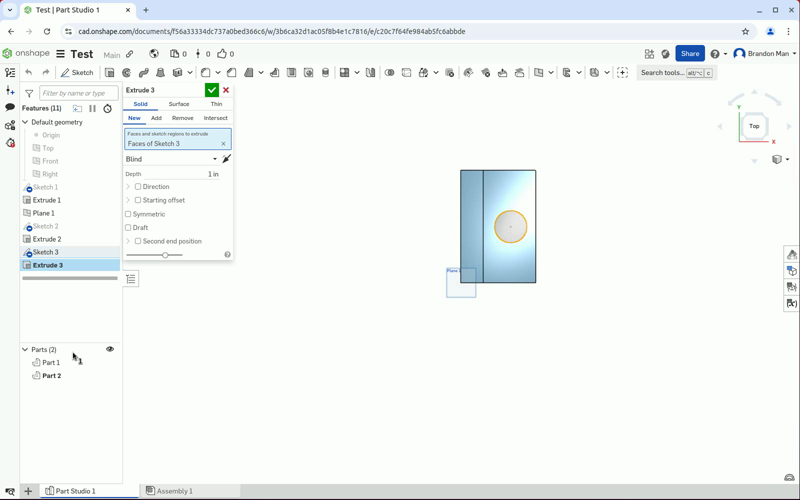
mouse_move(143, 106)
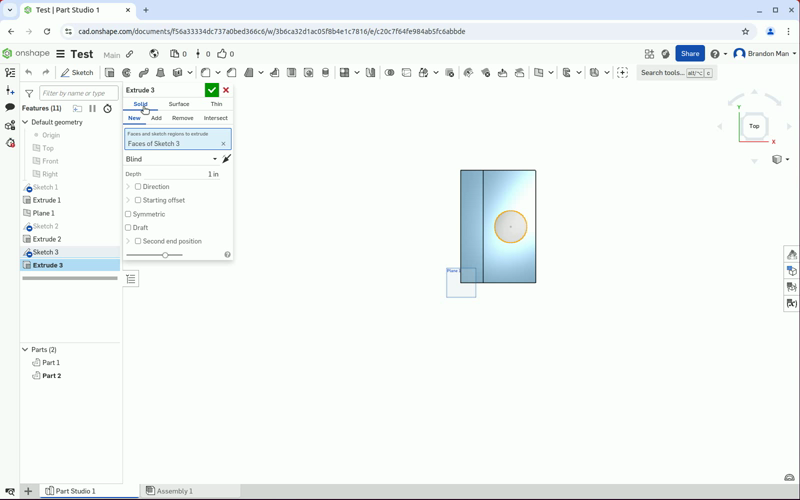
click(143, 106)
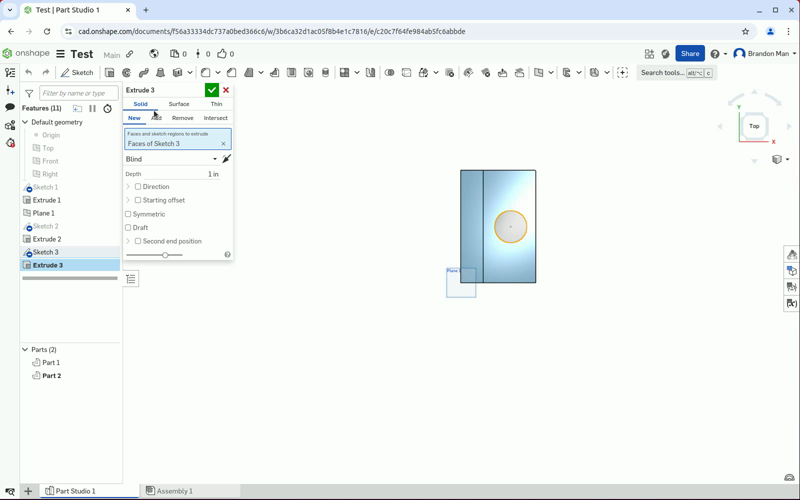
mouse_move(186, 120)
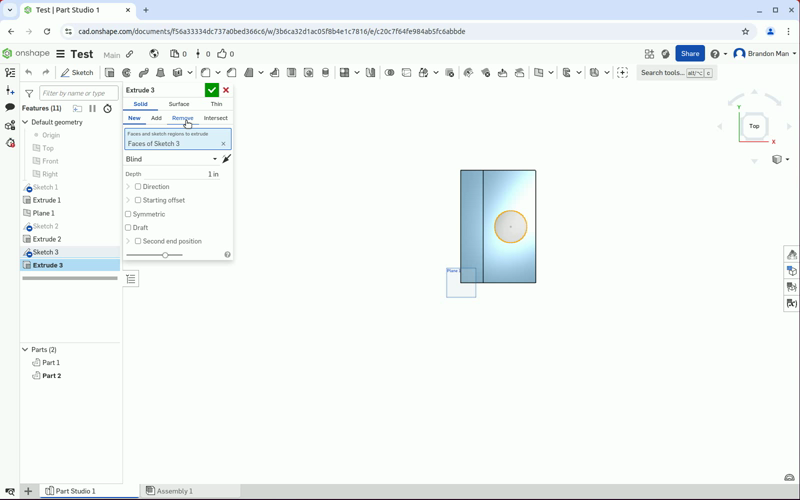
click(186, 120)
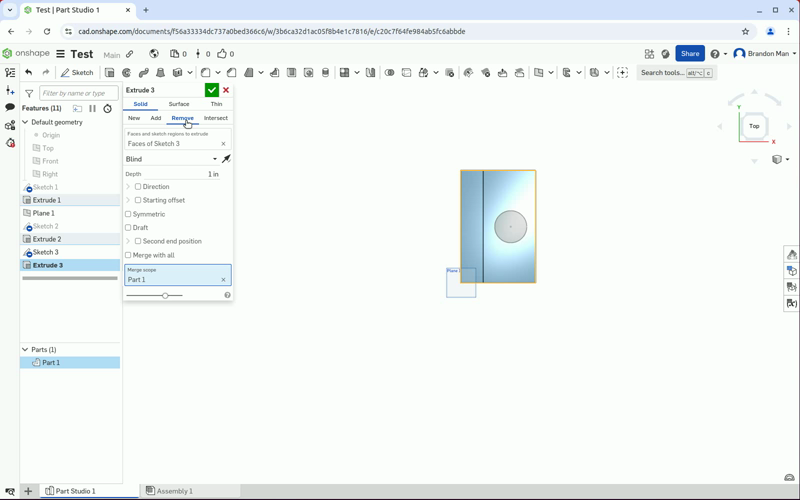
key(tab, 4)
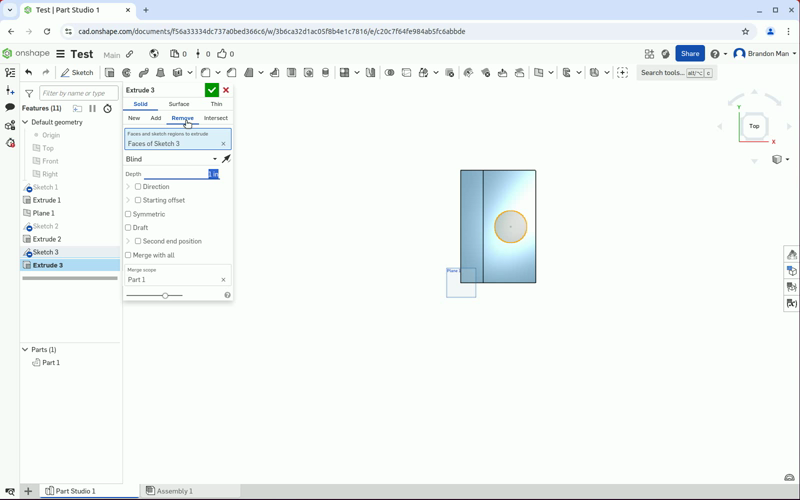
text(30.811)
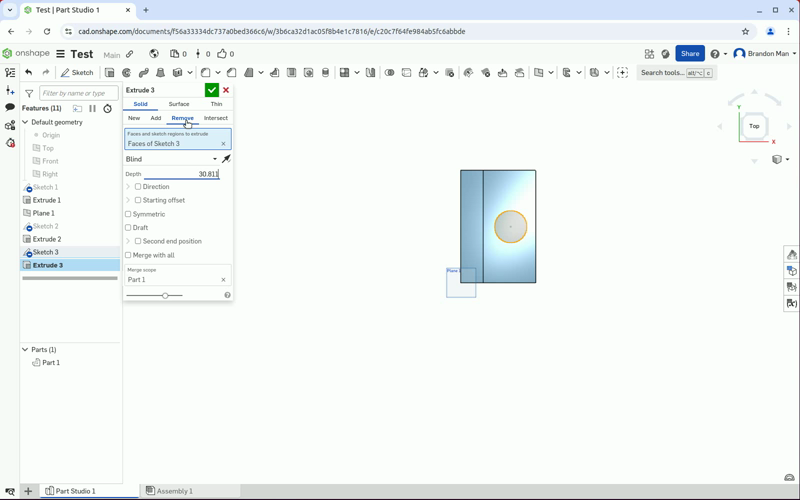
key(tab, 6)
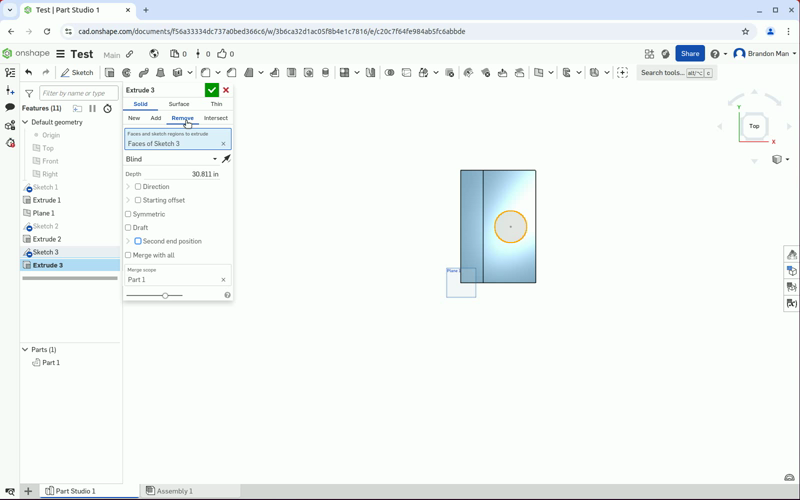
key(space)
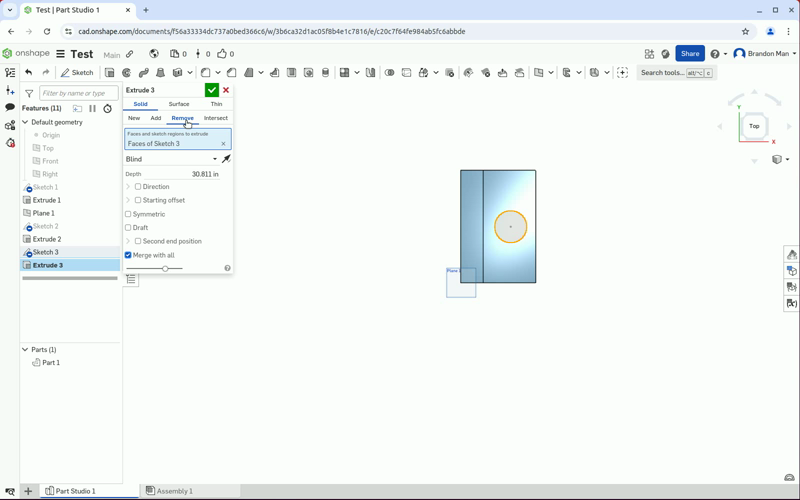
key(enter)
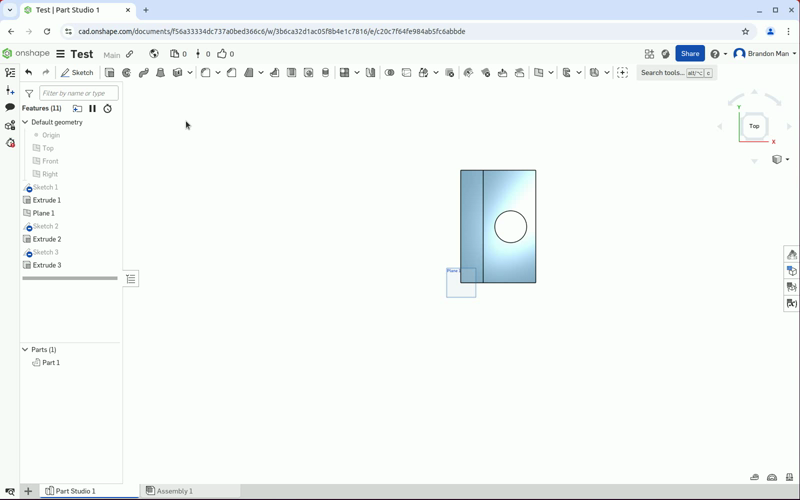
key(shift+h)
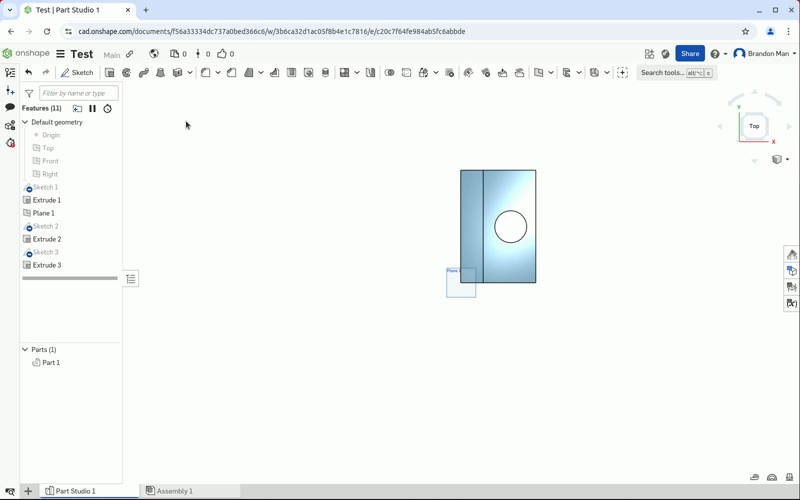
key(shift+h)
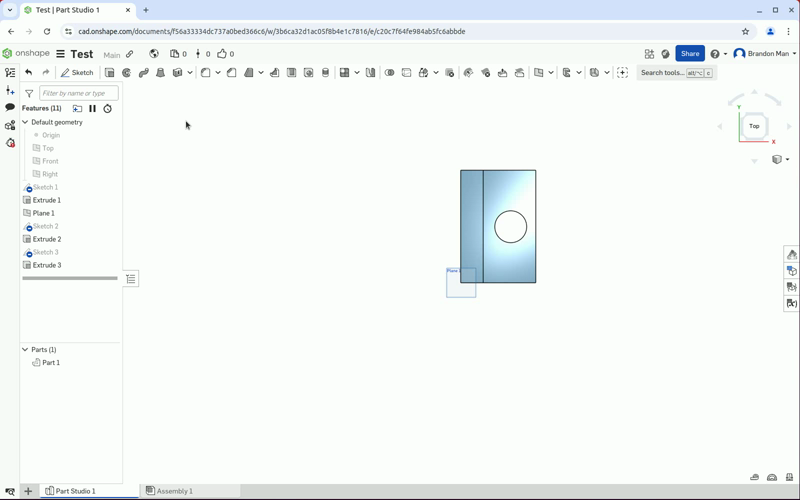
key(shift+7)
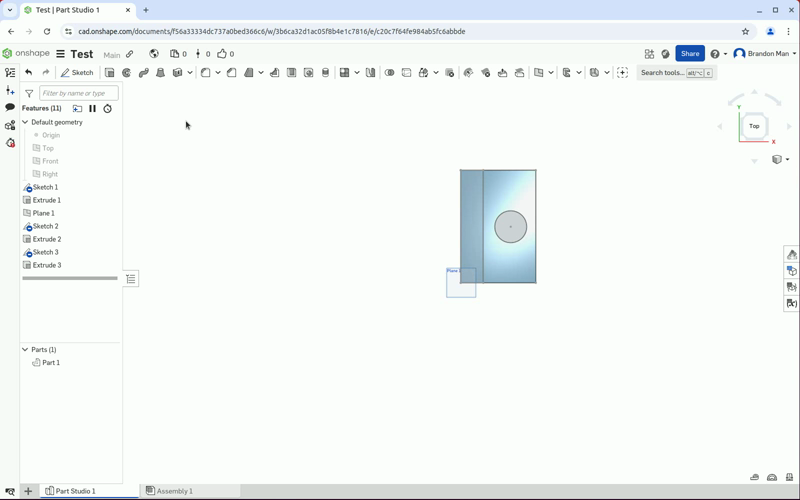
key(up, 3)
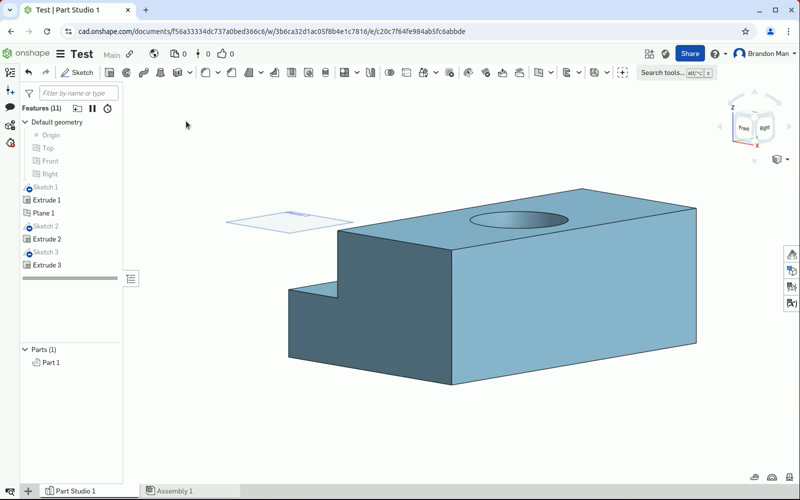
key(left, 3)
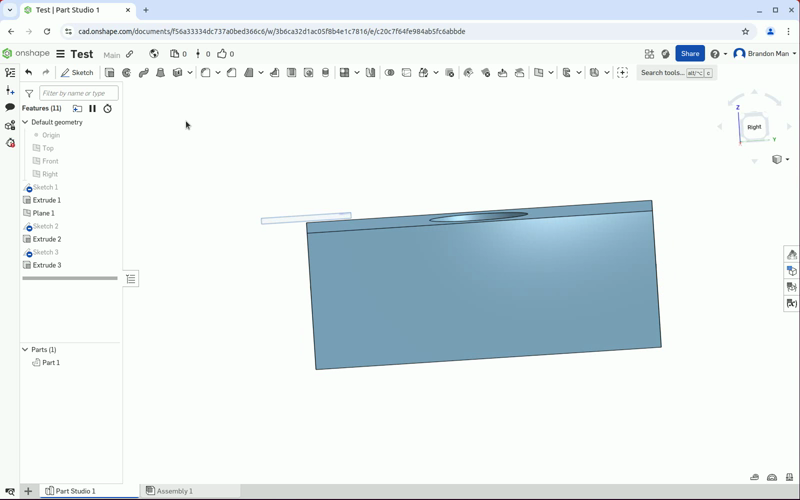
key(right, 3)
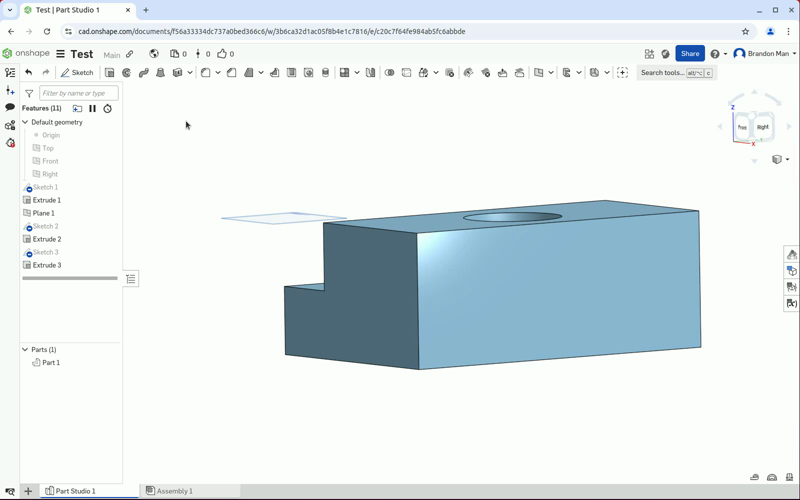
key(down, 3)
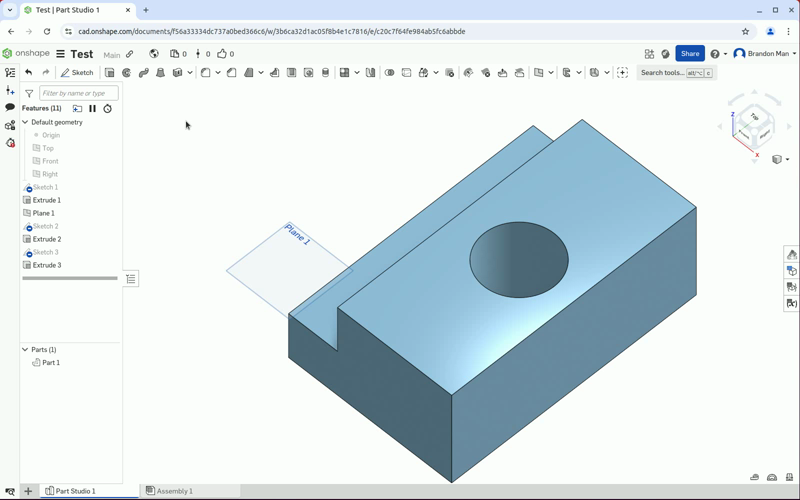
mouse_move(73, 189)
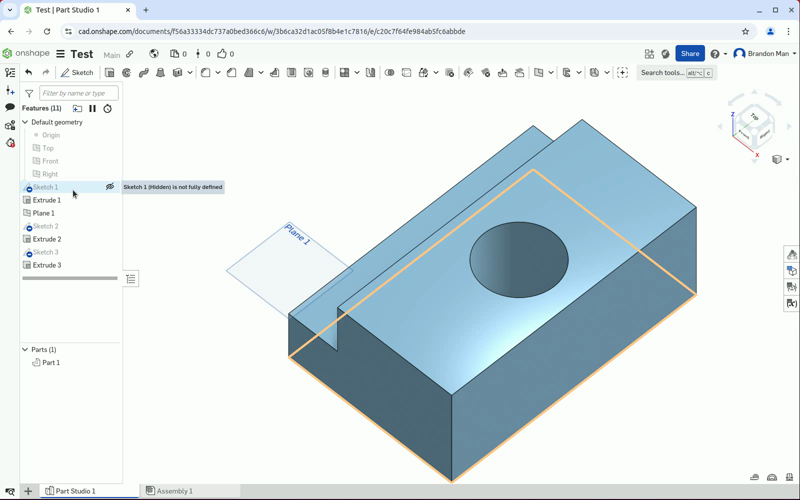
click(73, 189)